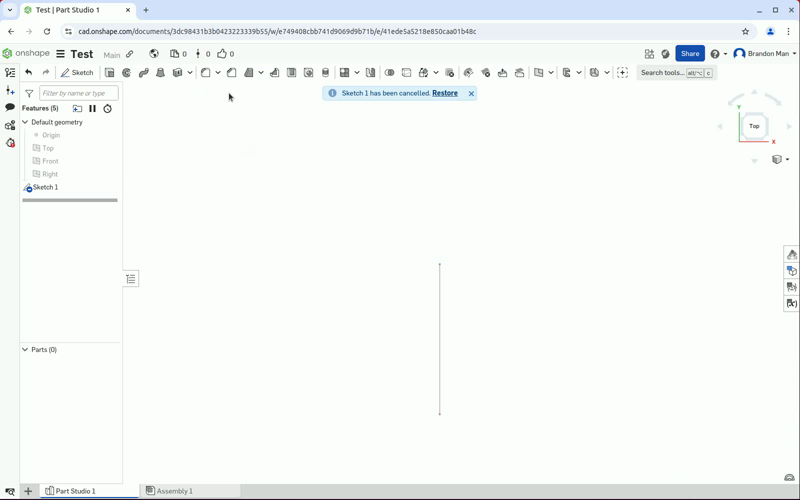
key(shift+h)
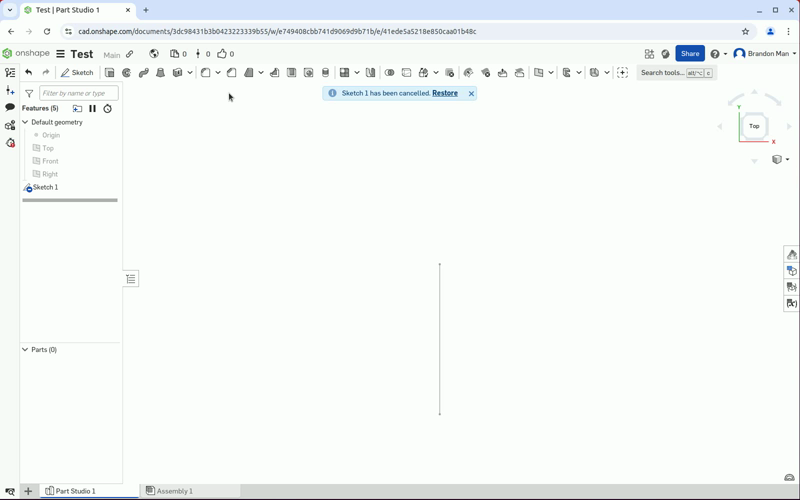
key(shift+s)
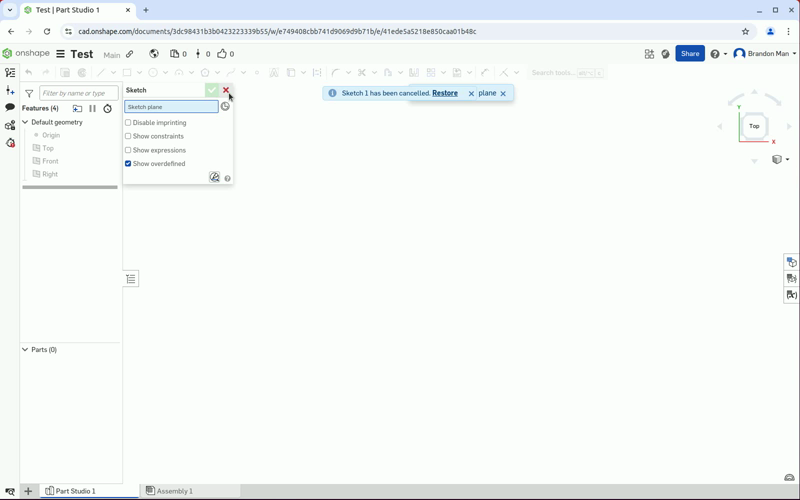
mouse_move(73, 150)
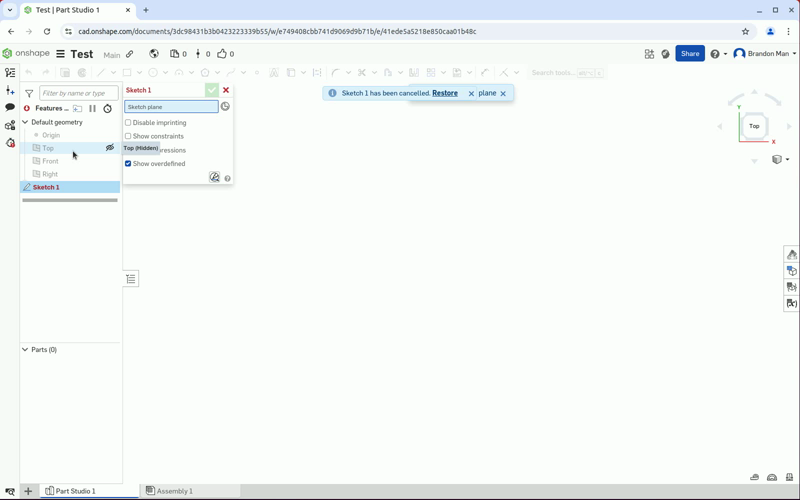
click(73, 150)
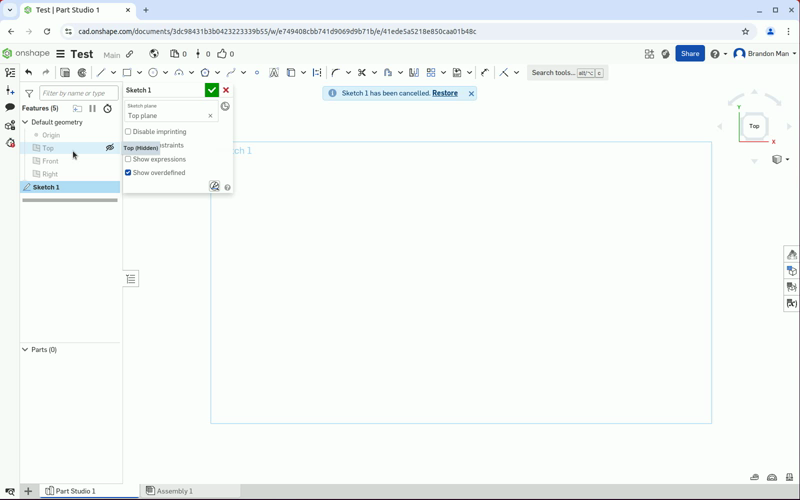
mouse_move(73, 352)
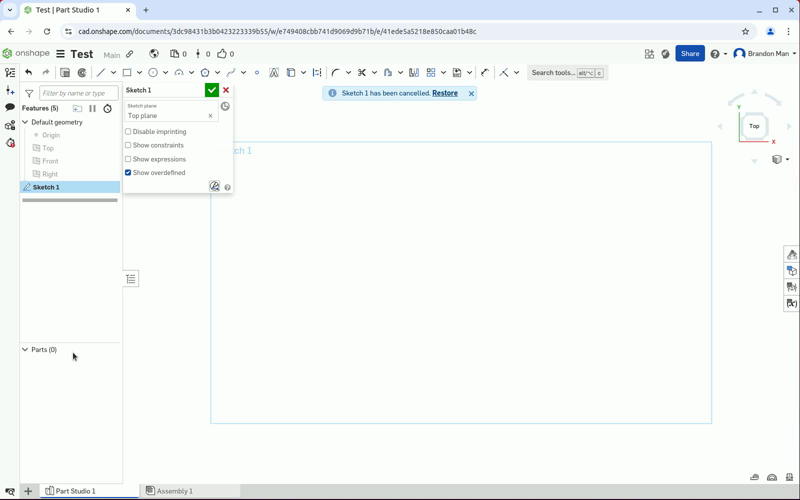
key(y)
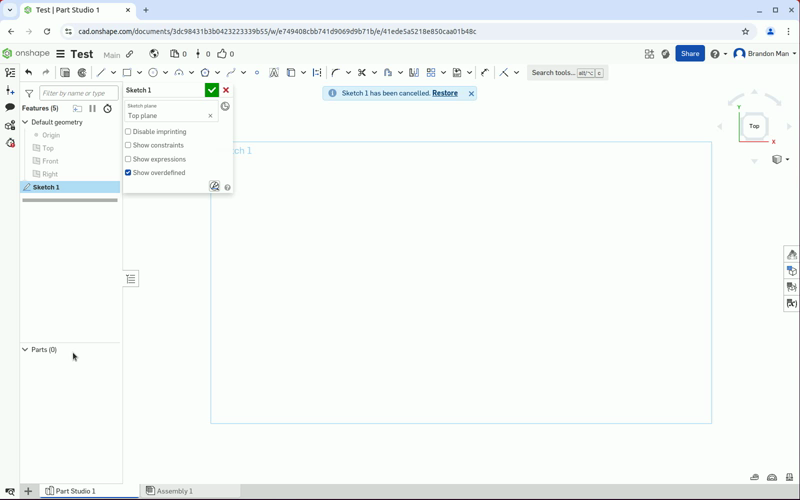
key(l)
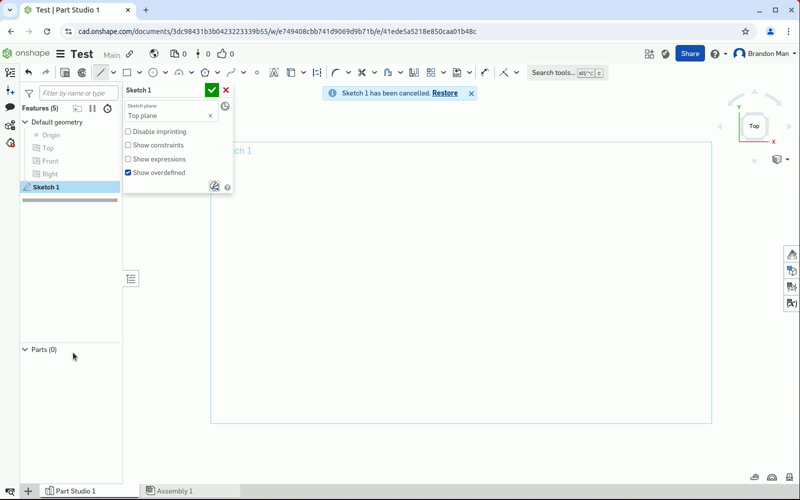
key_down(shift)
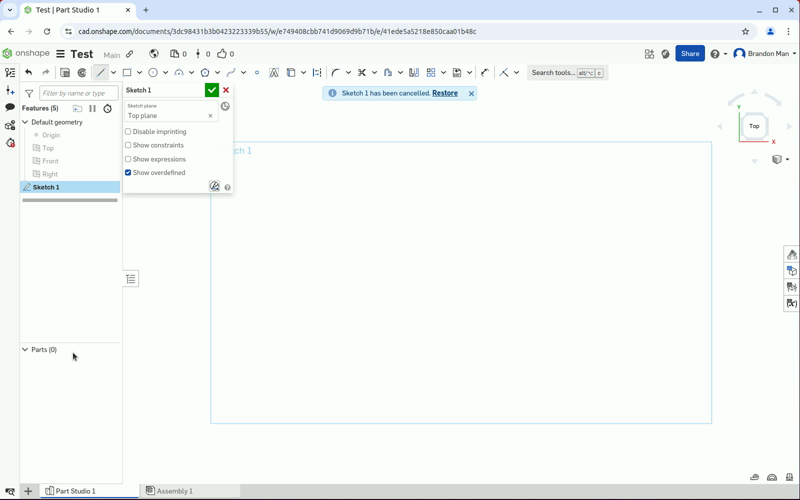
mouse_move(409, 293)
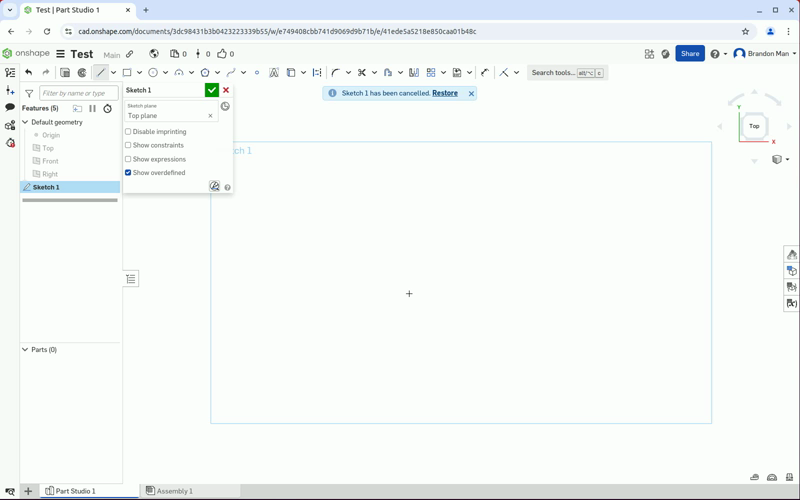
click(409, 293)
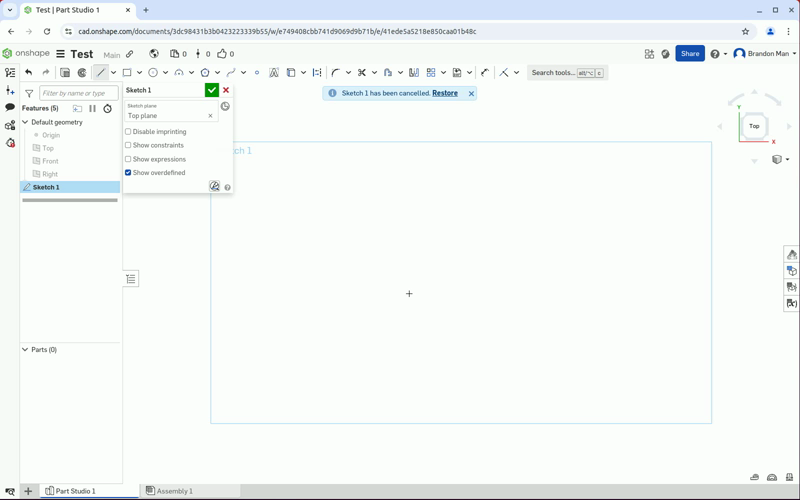
key_up(shift)
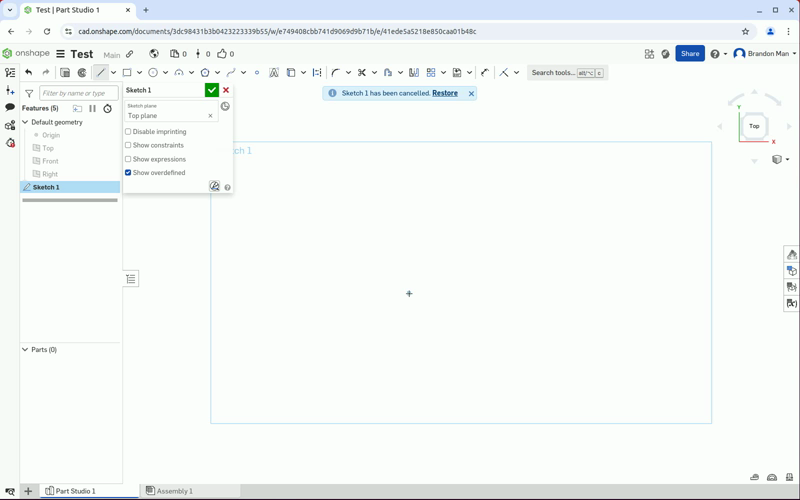
key_down(shift)
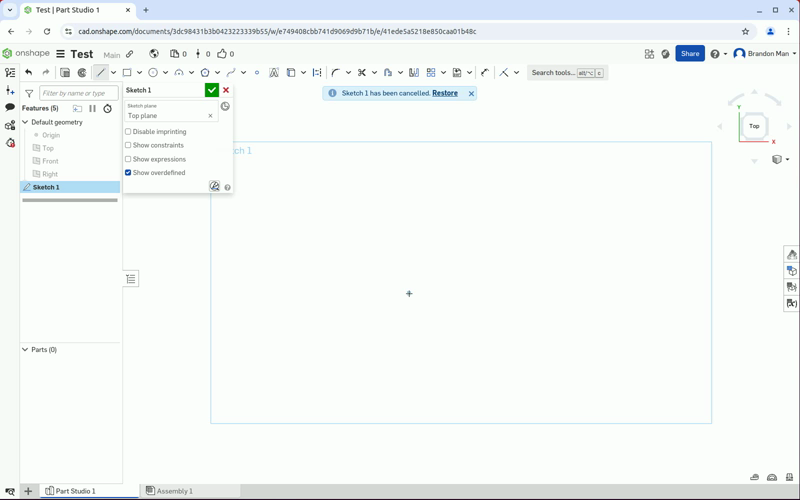
mouse_move(513, 293)
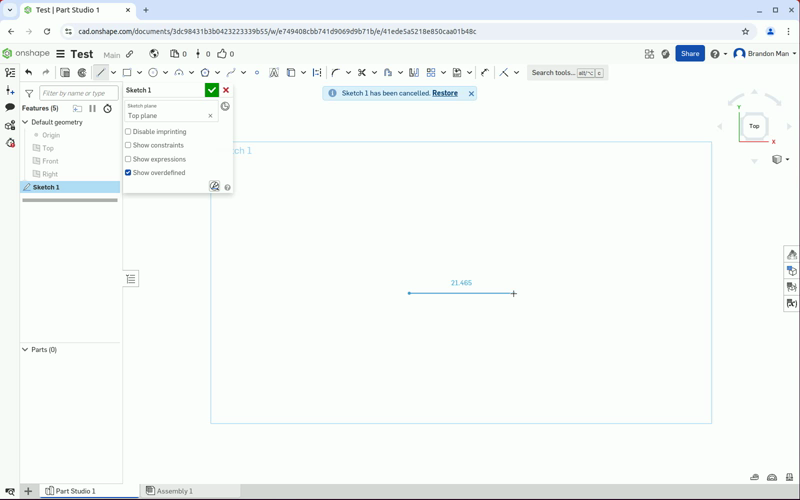
click(513, 293)
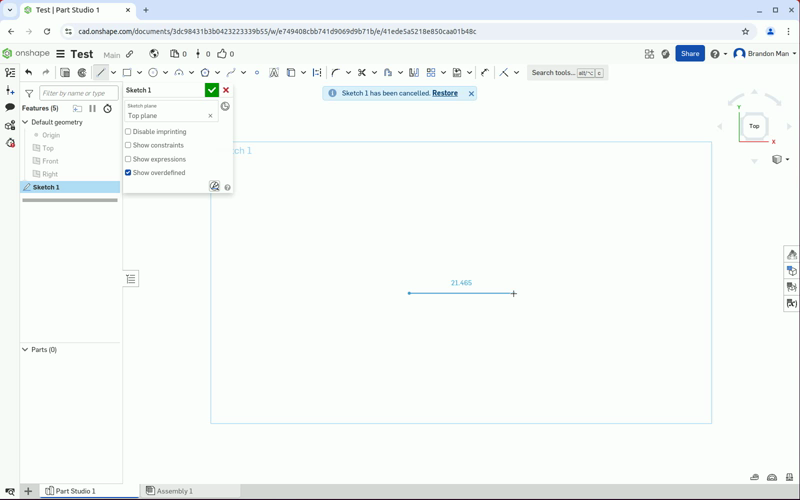
key_up(shift)
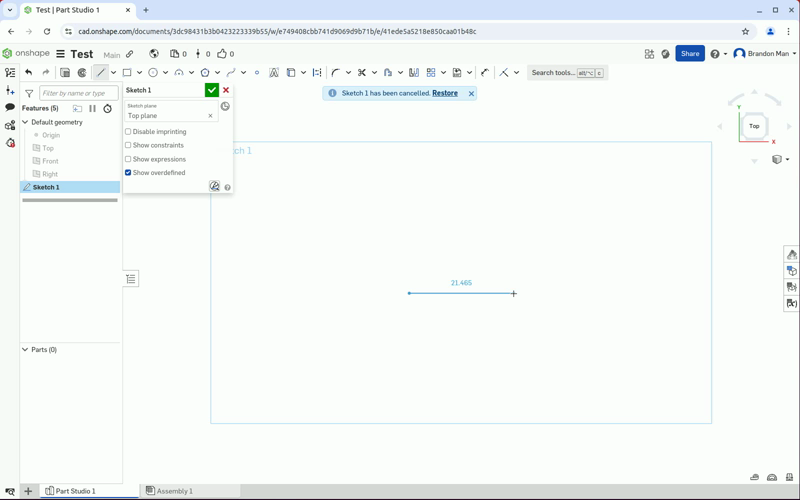
key_down(shift)
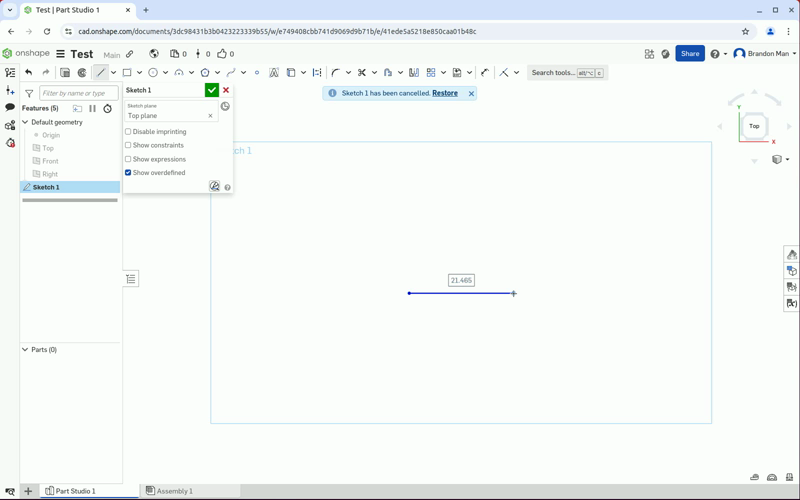
mouse_move(543, 293)
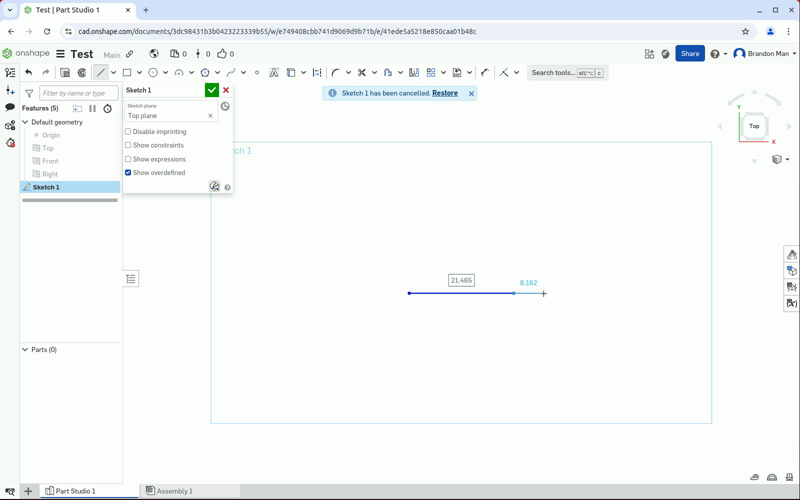
mouse_move(513, 272)
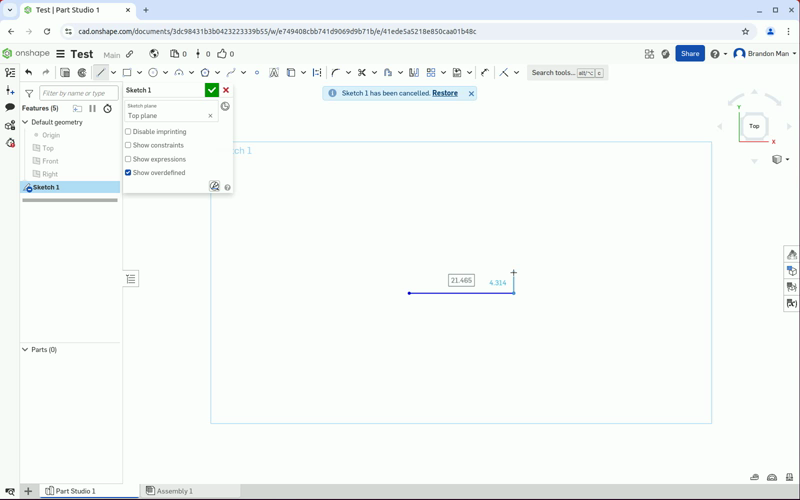
click(513, 272)
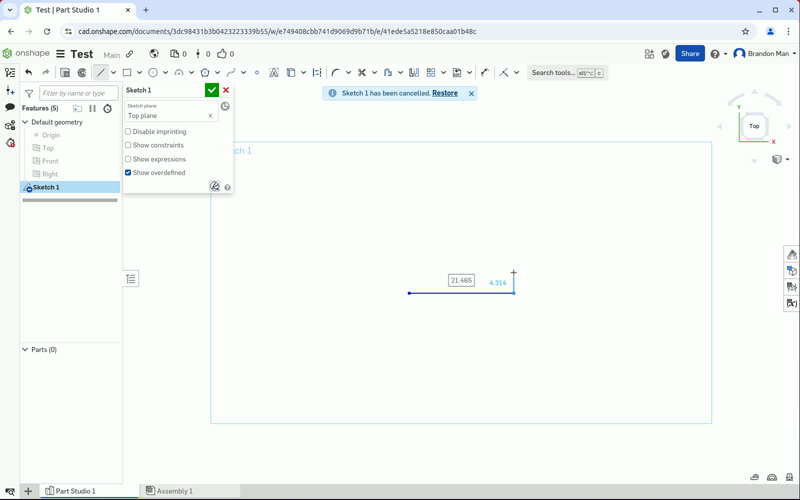
key_up(shift)
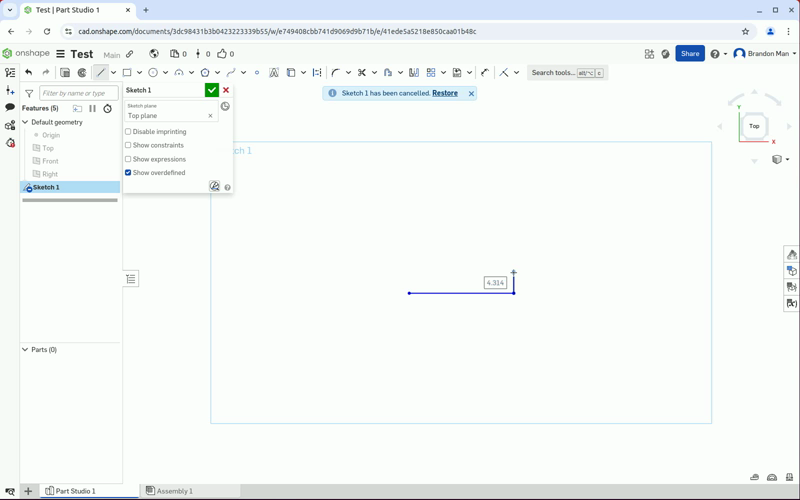
key_down(shift)
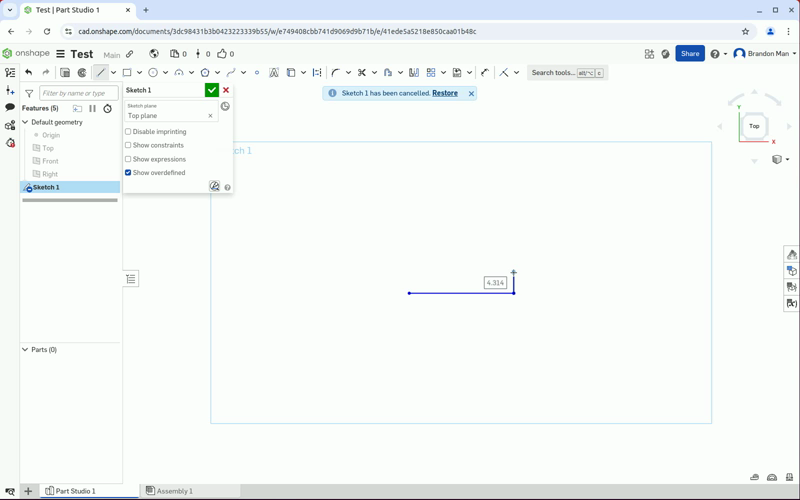
mouse_move(409, 272)
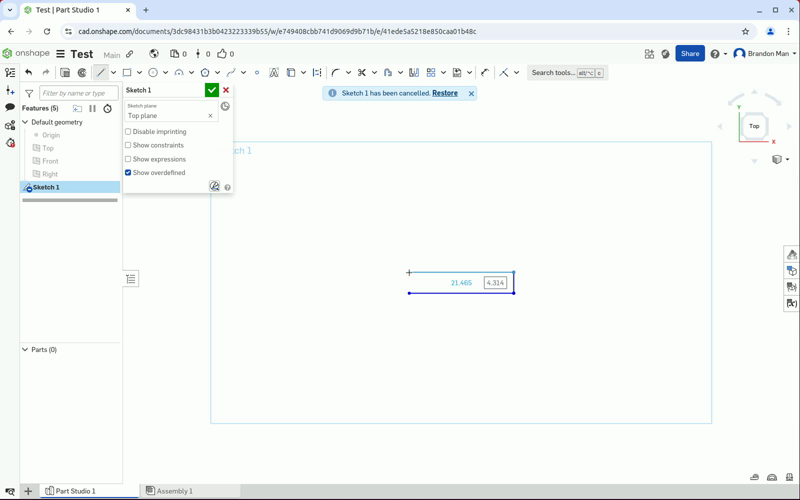
click(409, 272)
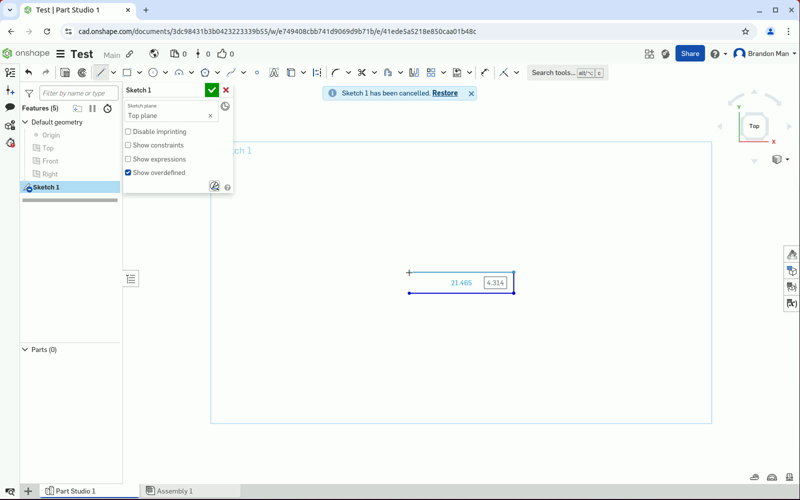
key_up(shift)
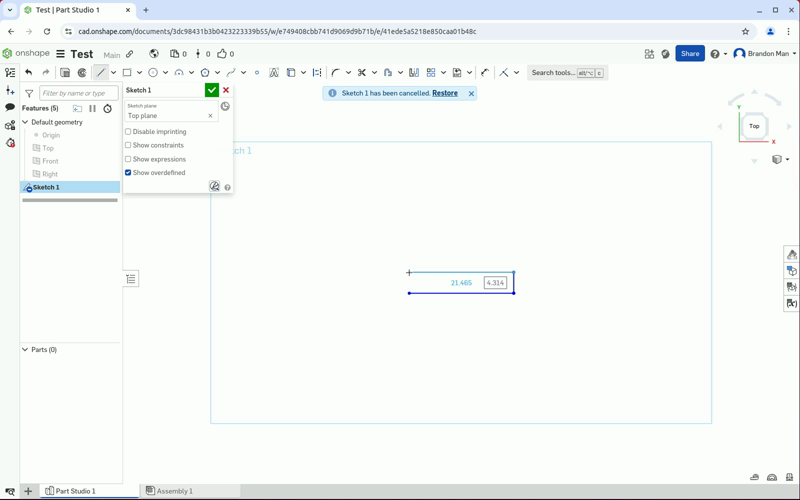
mouse_move(439, 272)
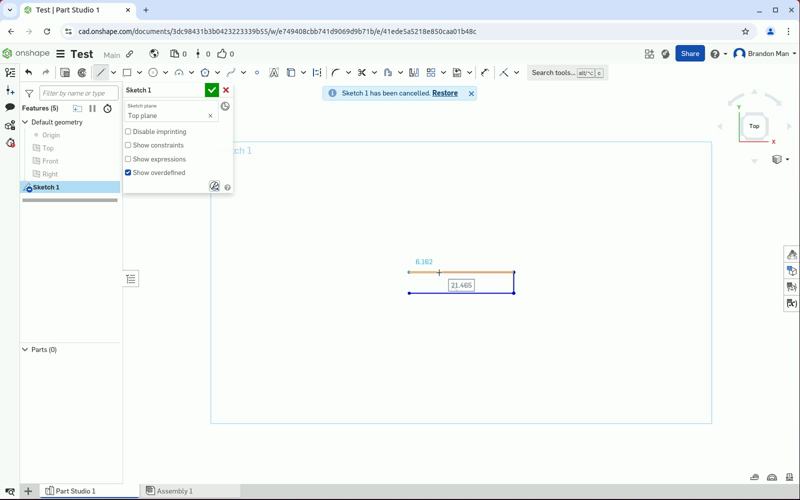
key_down(shift)
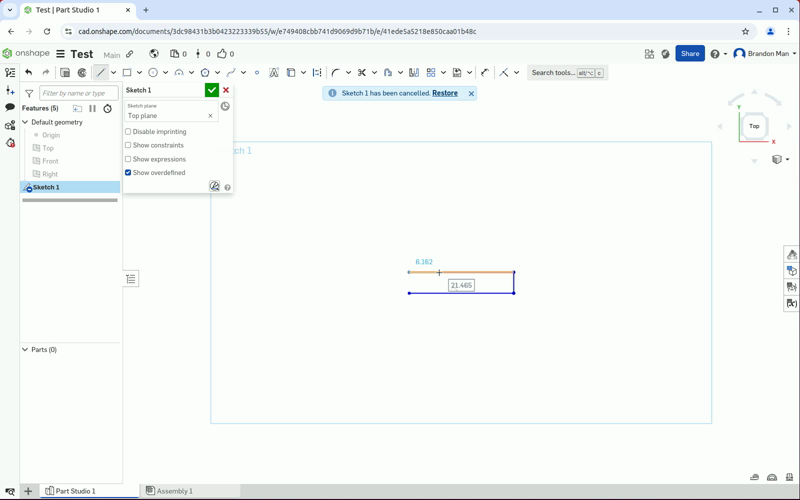
mouse_move(409, 293)
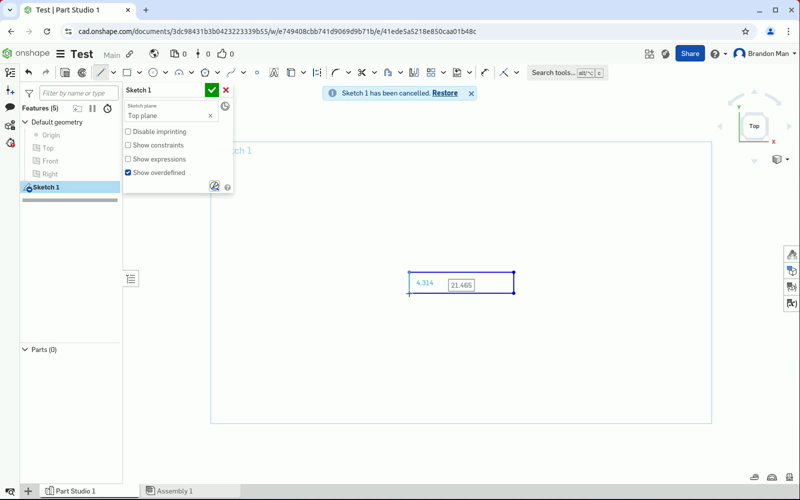
key_up(shift)
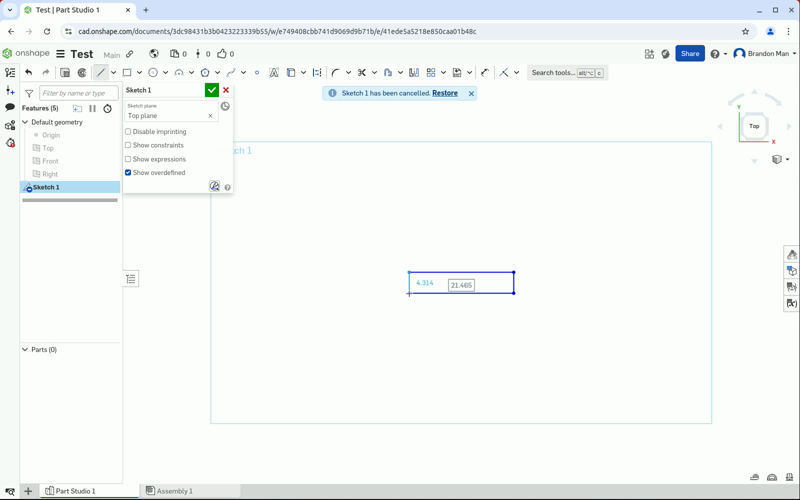
click(409, 293)
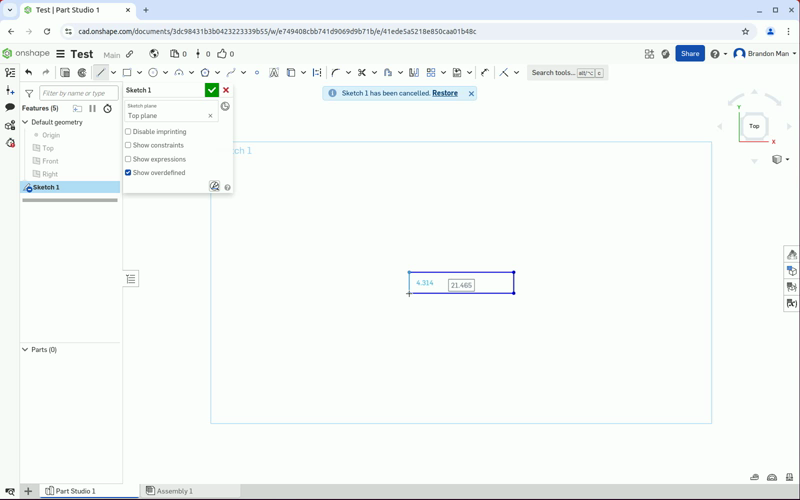
key(esc)
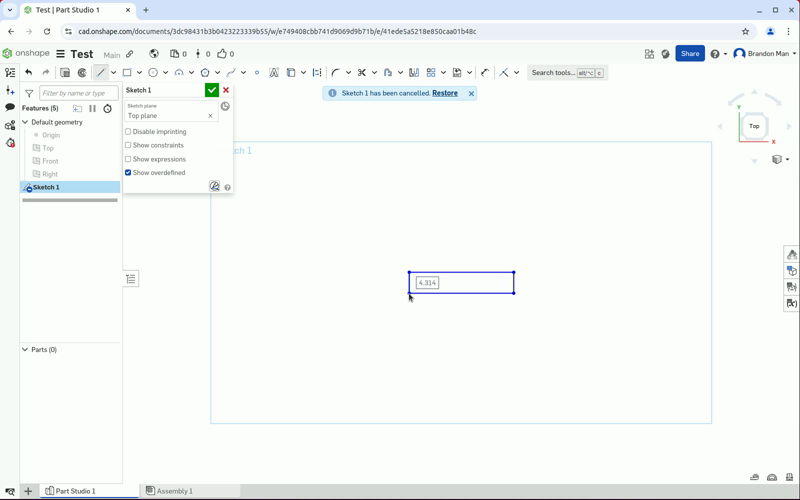
mouse_move(440, 291)
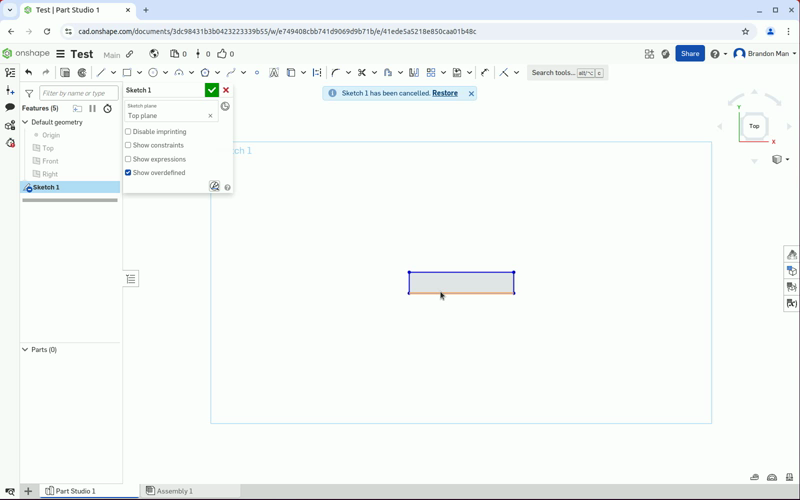
click(440, 291)
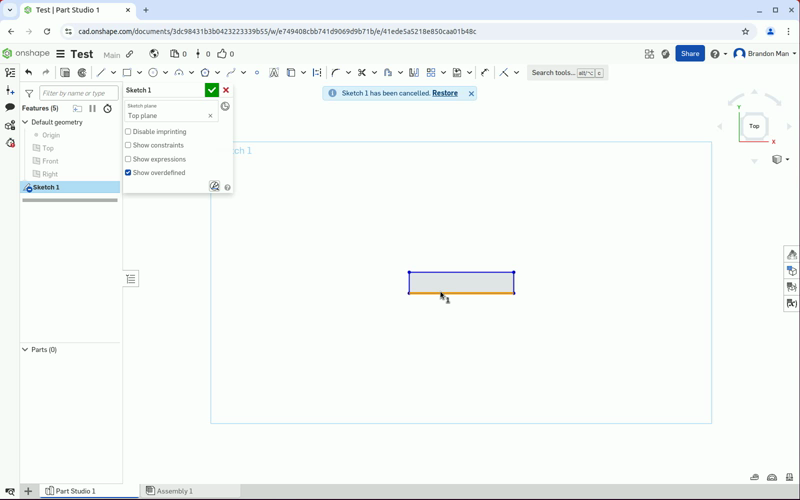
mouse_move(73, 352)
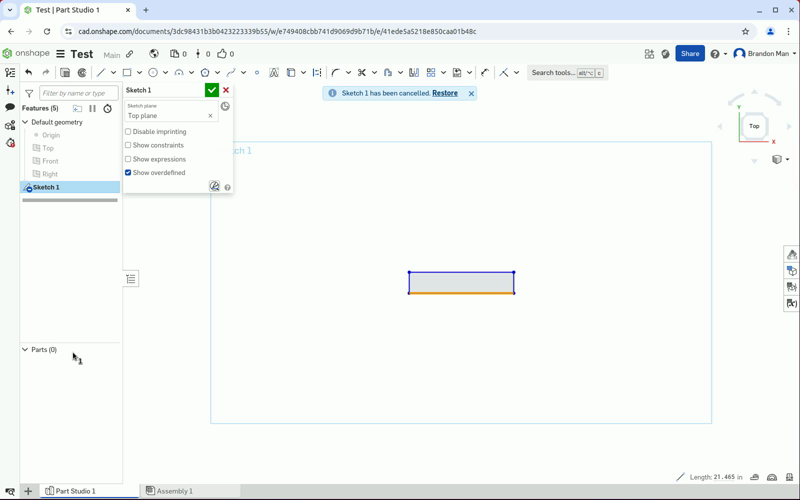
key(shift+y)
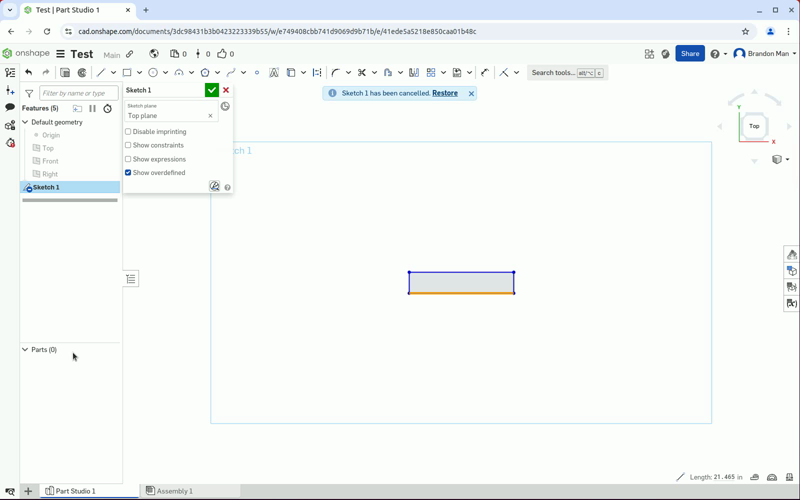
key(shift+e)
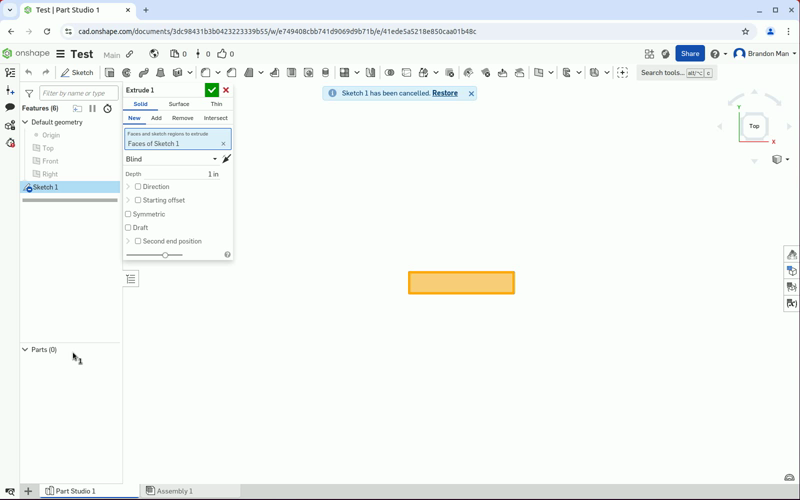
mouse_move(143, 106)
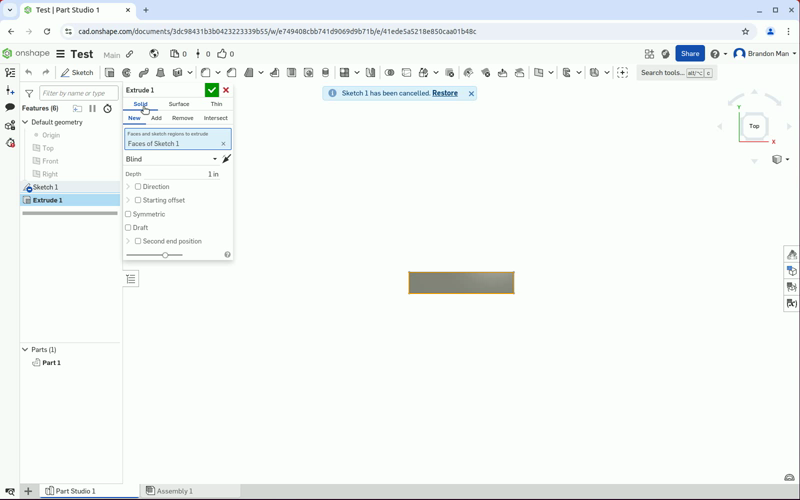
click(143, 106)
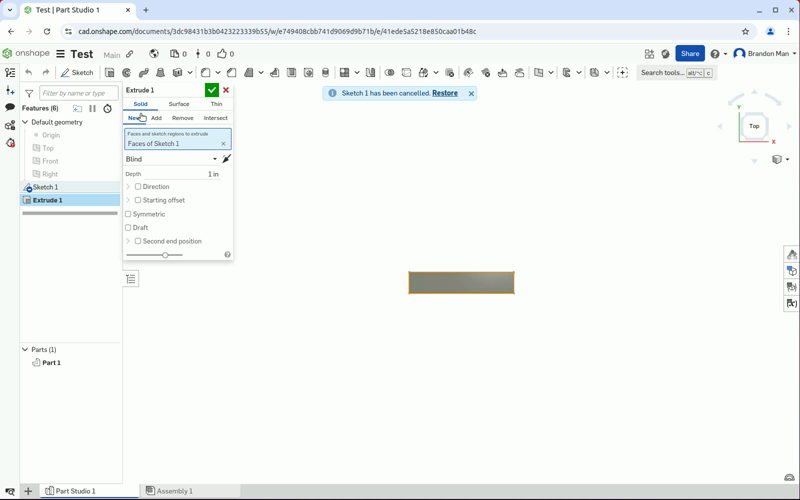
mouse_move(137, 120)
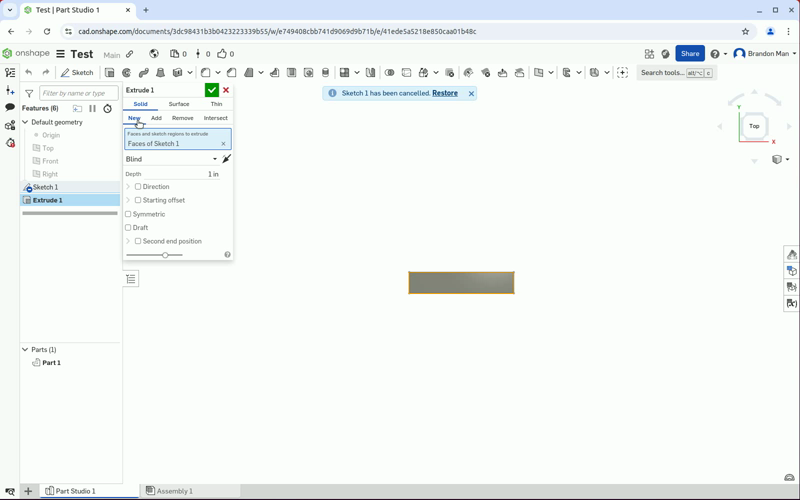
click(137, 120)
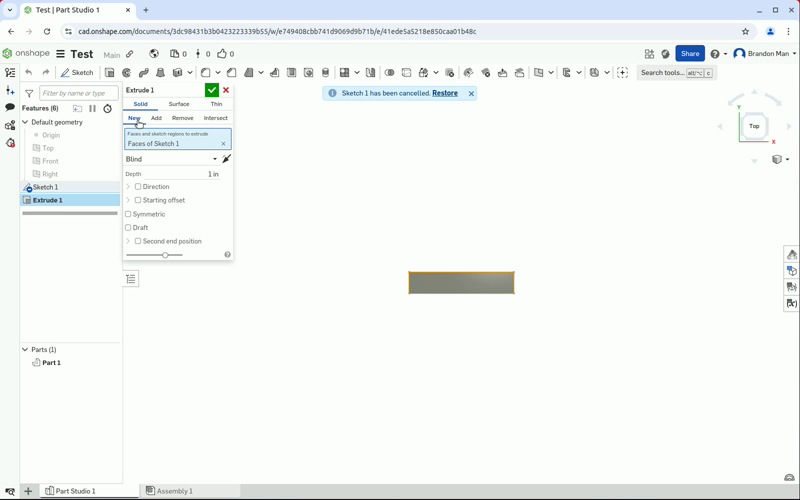
key(tab, 4)
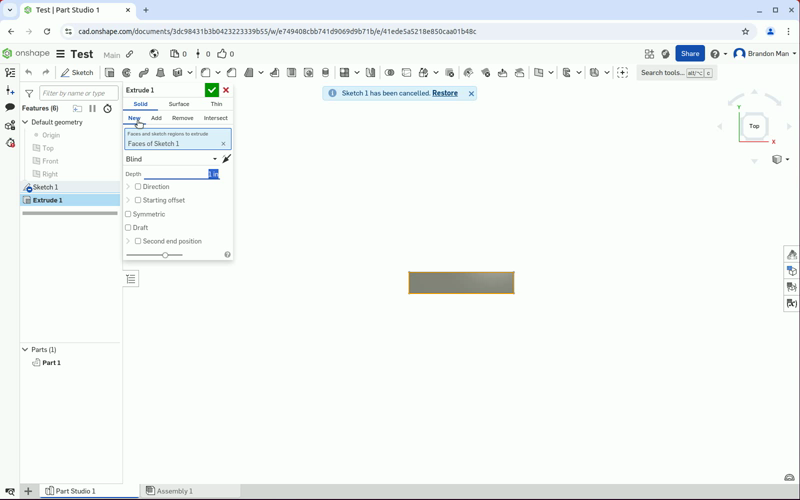
text(23.108)
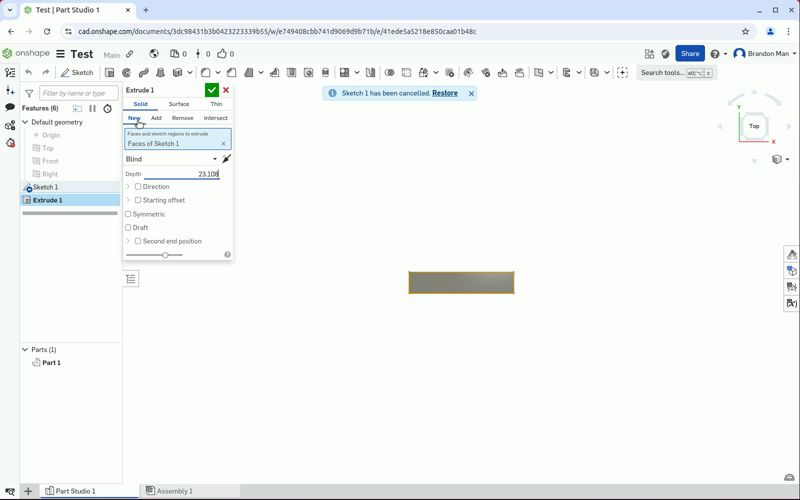
key(enter)
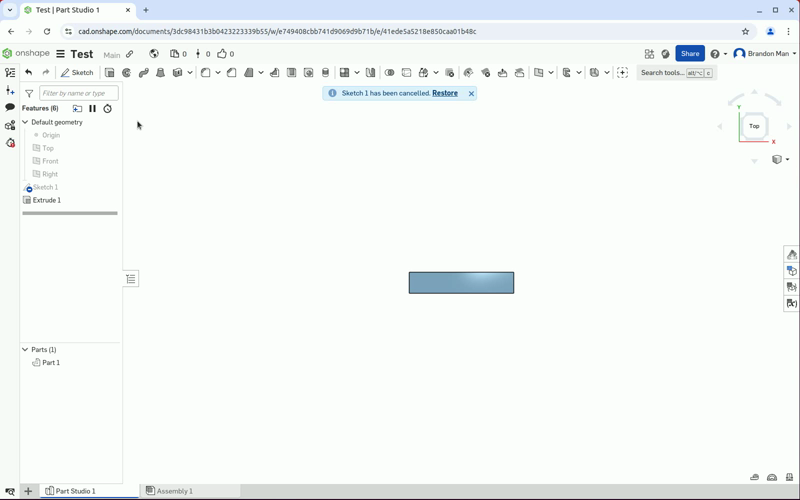
key(shift+h)
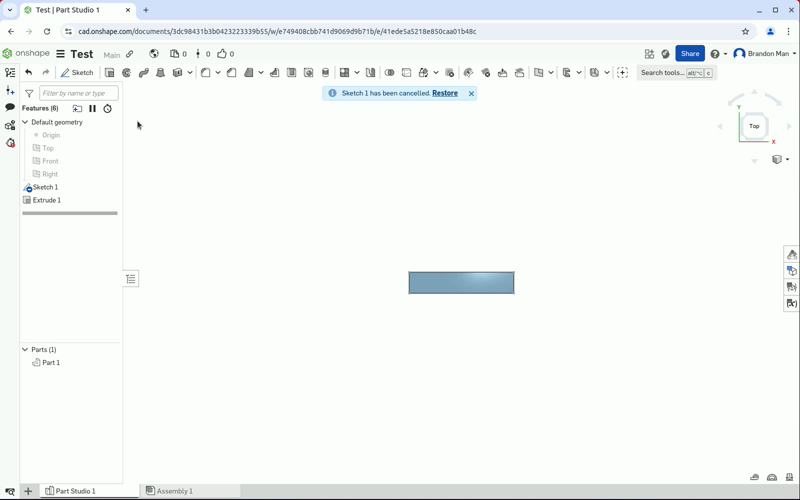
key(shift+h)
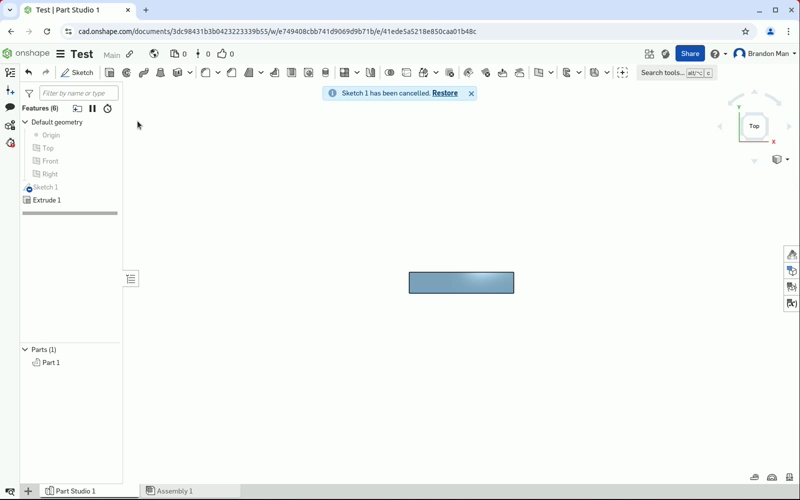
mouse_move(73, 189)
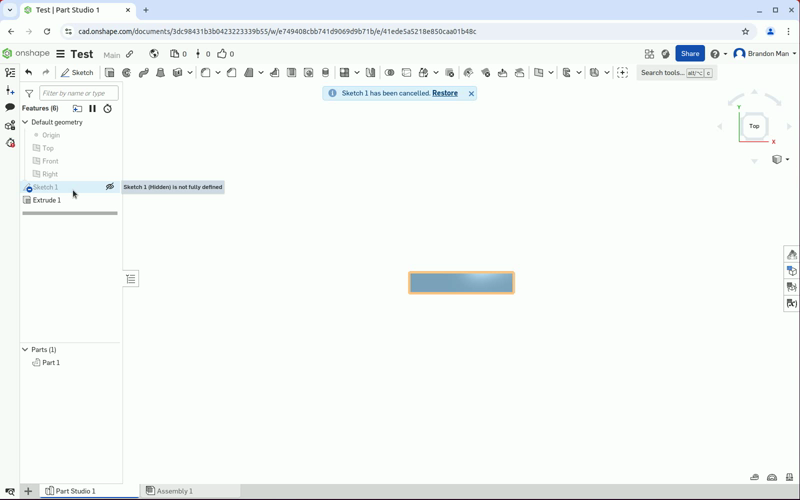
click(73, 189)
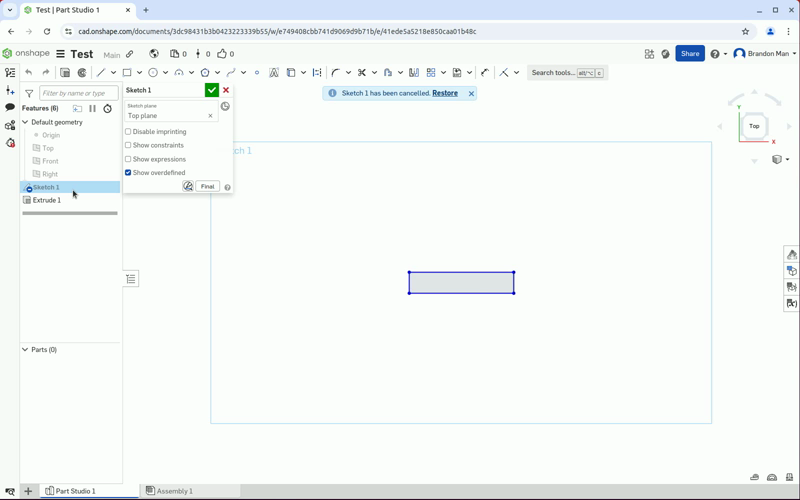
mouse_move(229, 92)
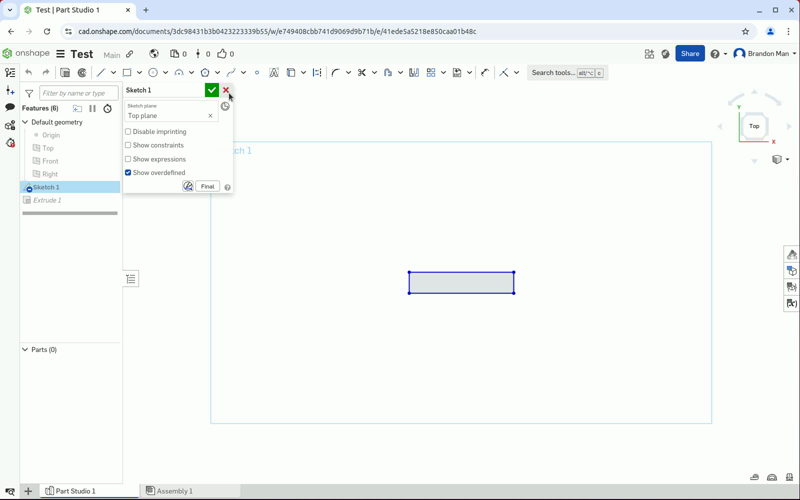
click(229, 92)
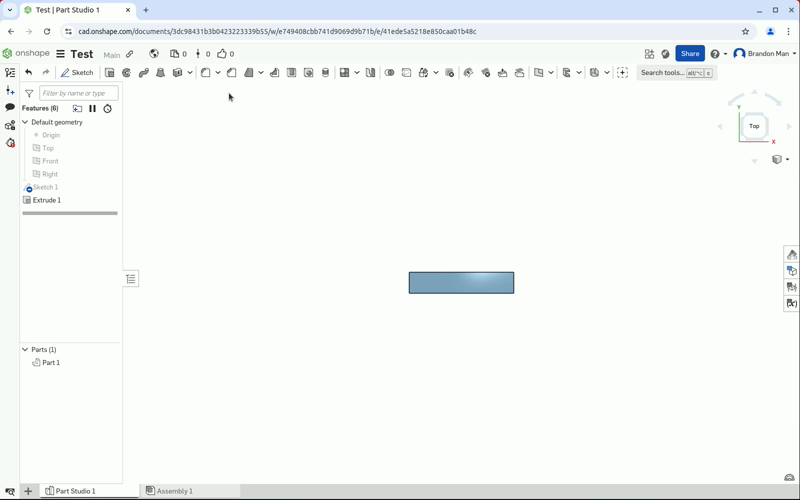
mouse_move(541, 75)
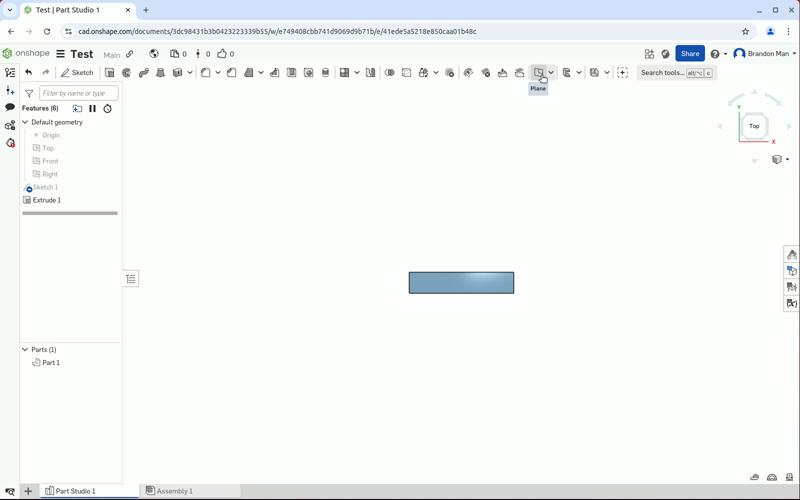
click(541, 75)
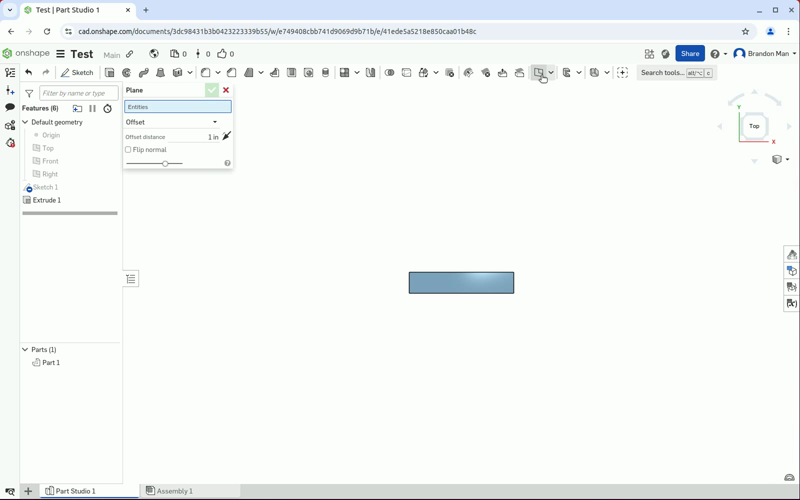
mouse_move(73, 150)
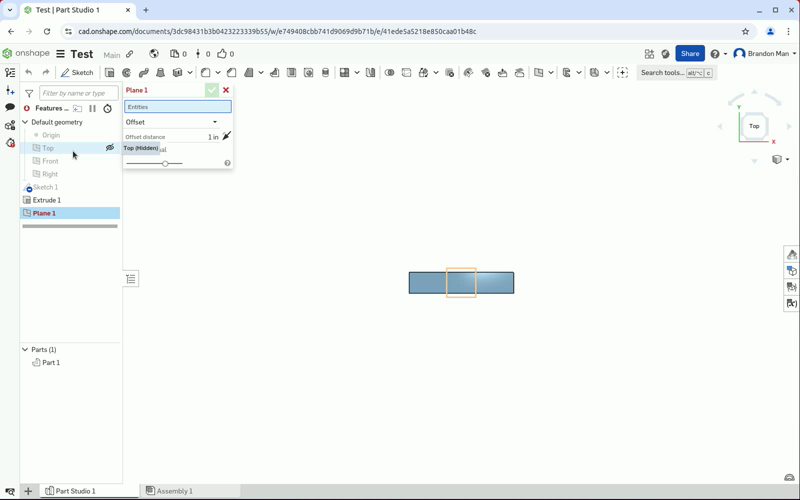
click(73, 150)
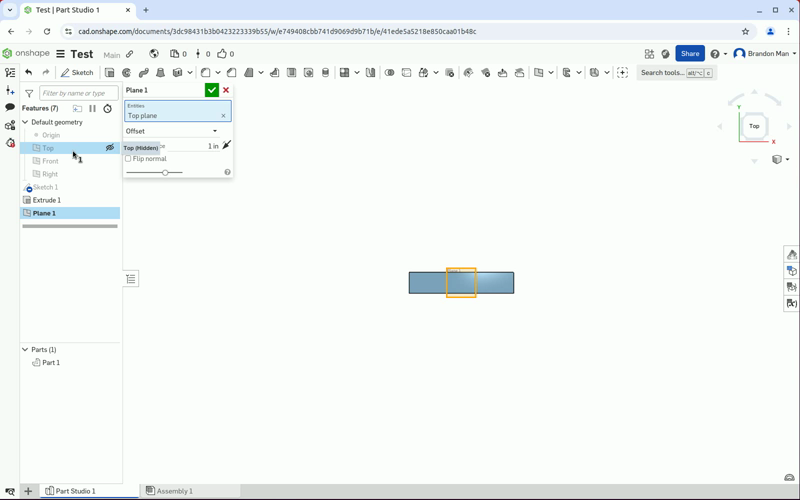
key(tab, 2)
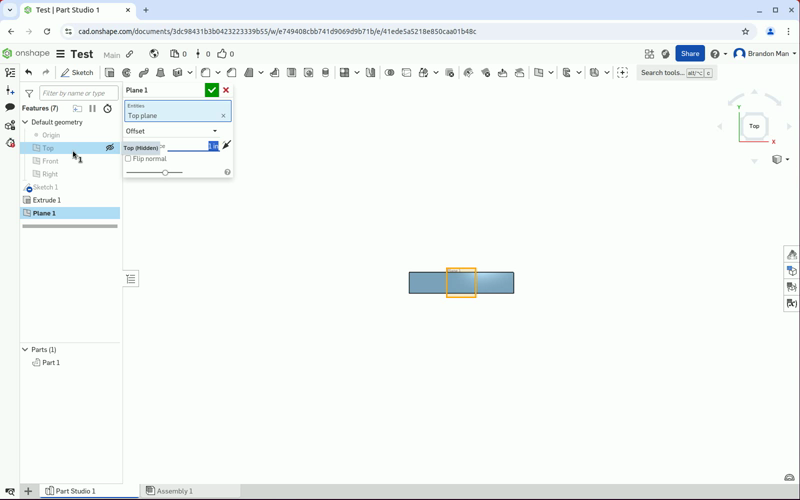
text(23.108)
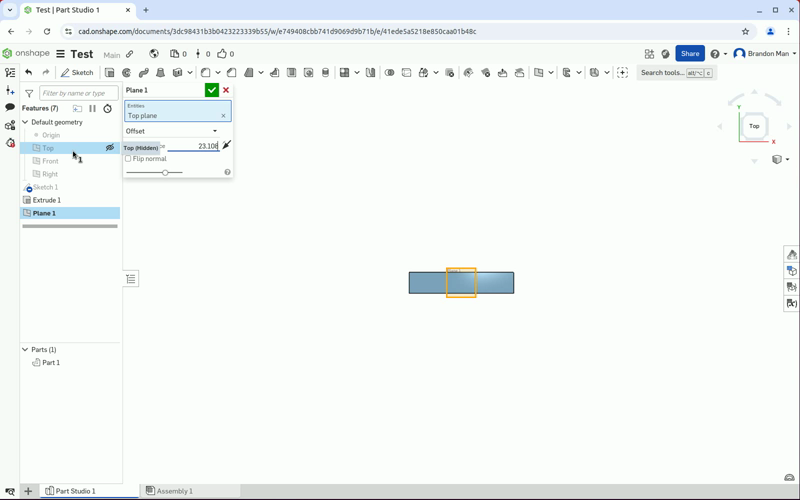
key(enter, 2)
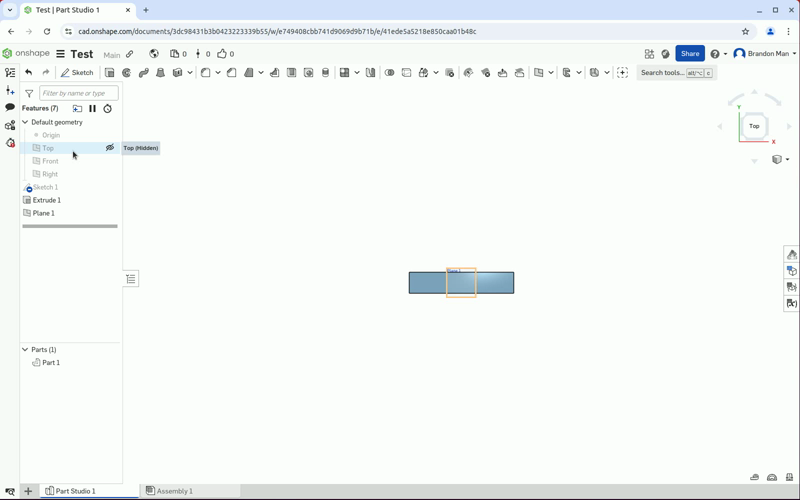
key(shift+s)
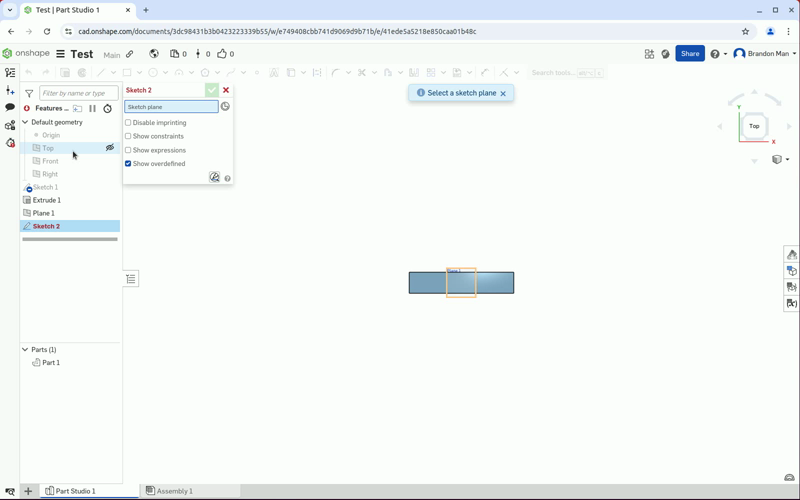
mouse_move(73, 215)
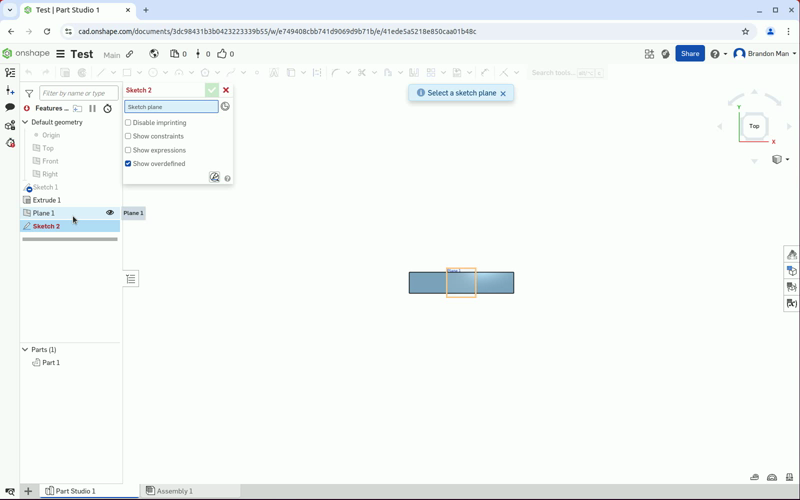
click(73, 215)
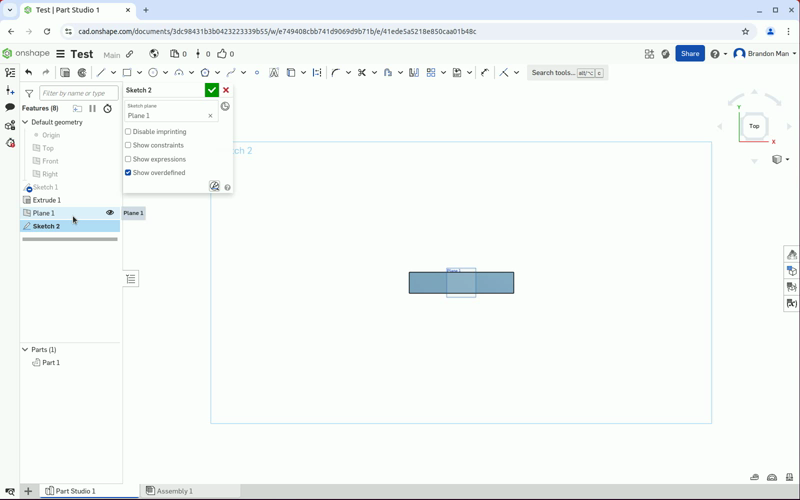
mouse_move(73, 352)
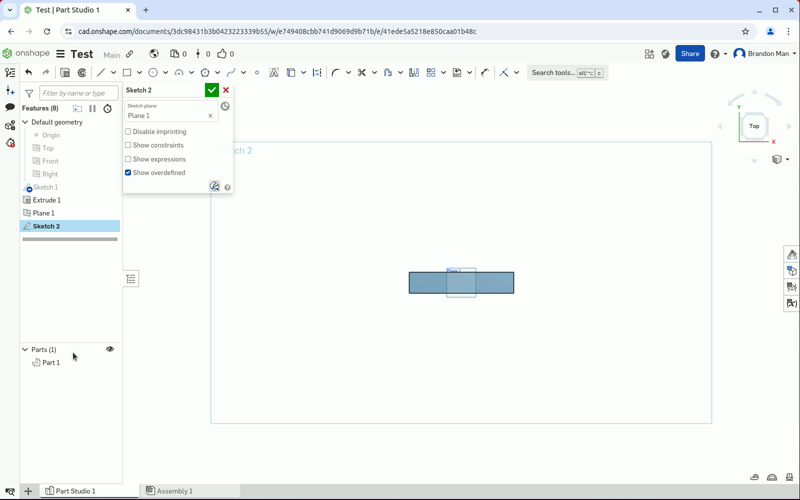
key(y)
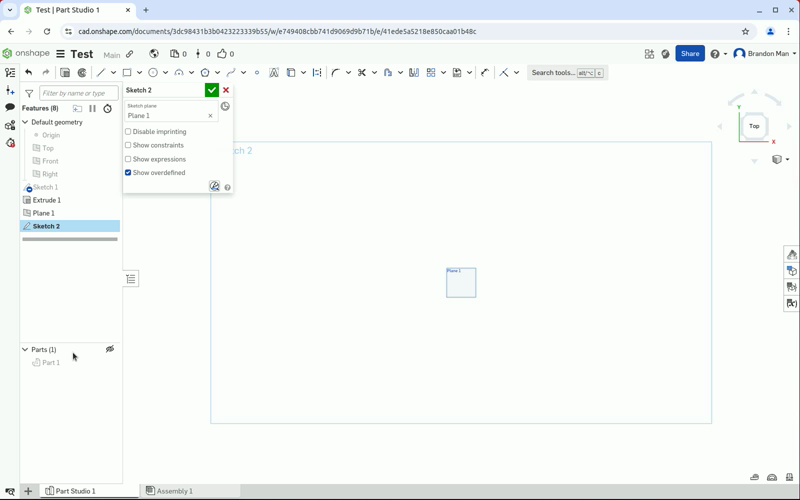
key(l)
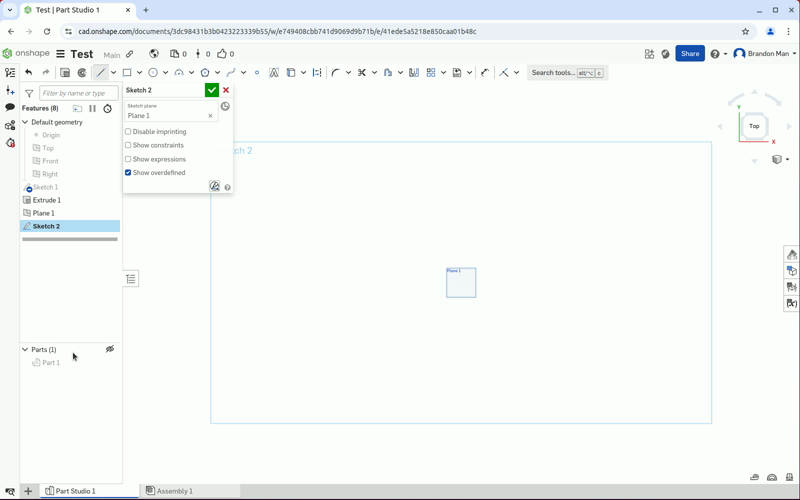
key_down(shift)
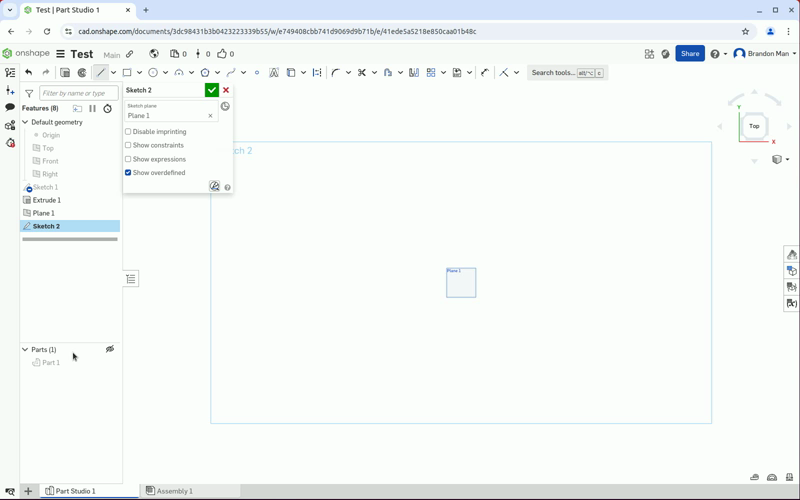
mouse_move(418, 280)
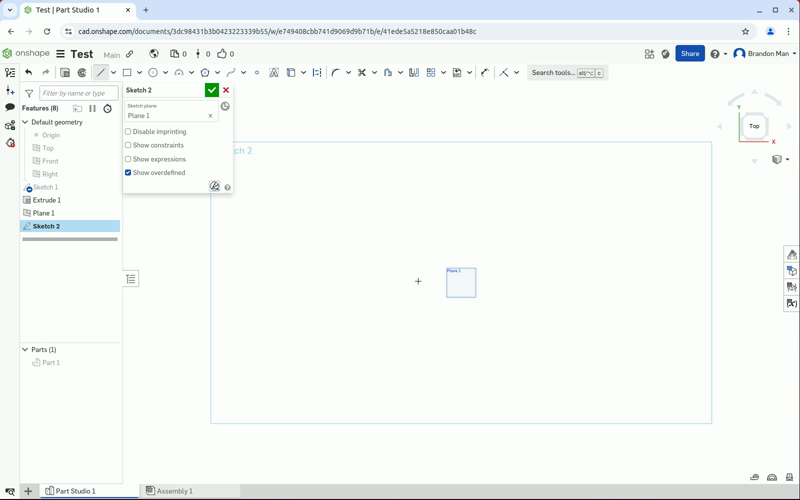
click(418, 280)
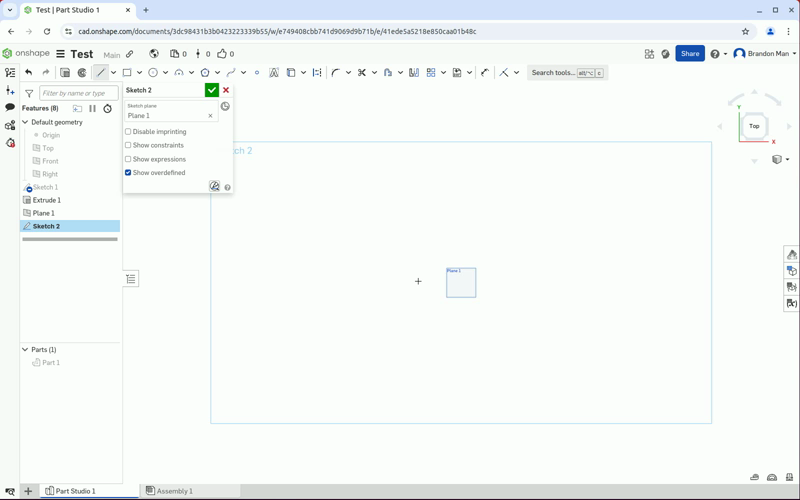
key_up(shift)
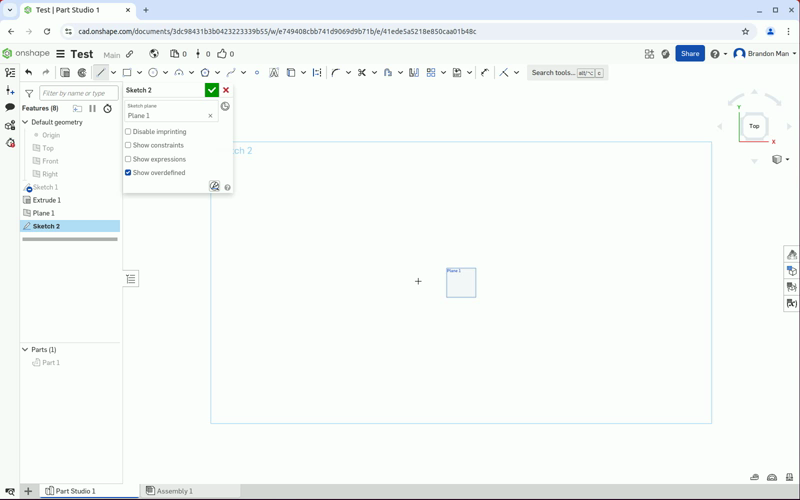
key_down(shift)
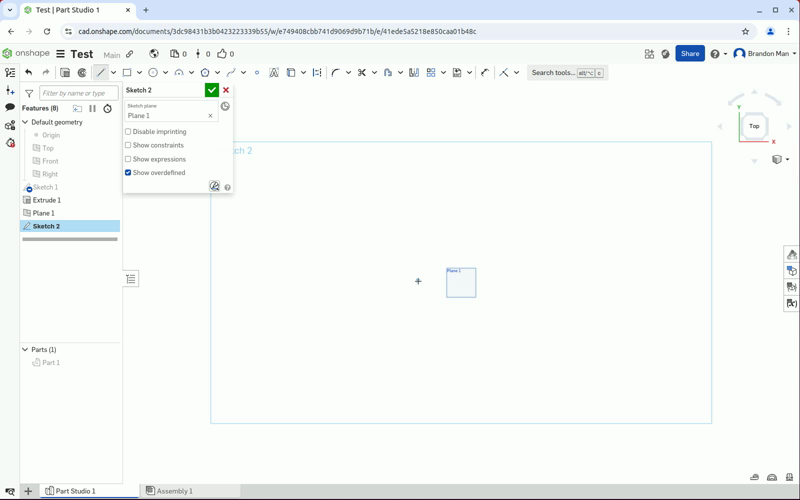
mouse_move(503, 280)
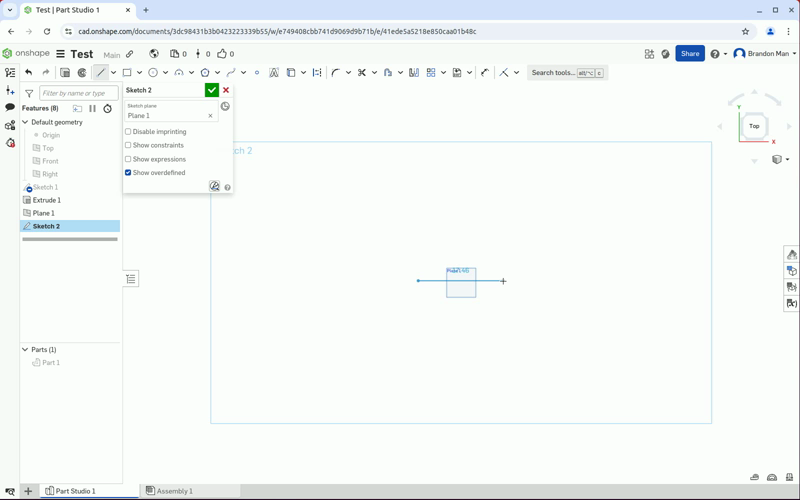
click(503, 280)
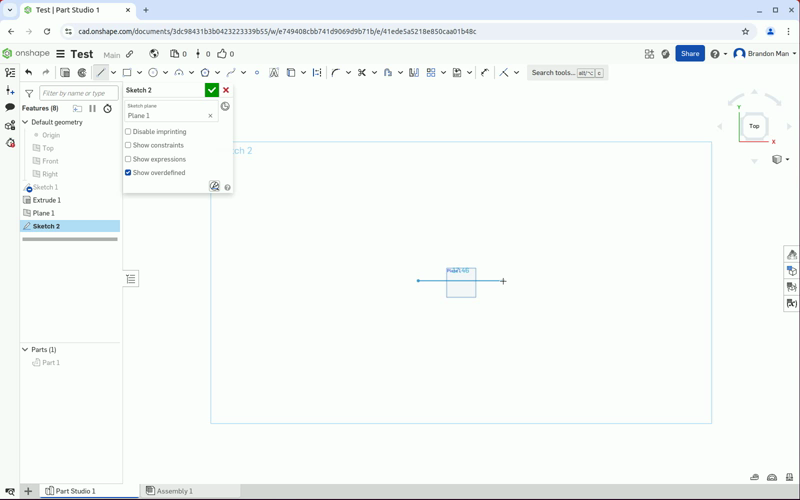
key_up(shift)
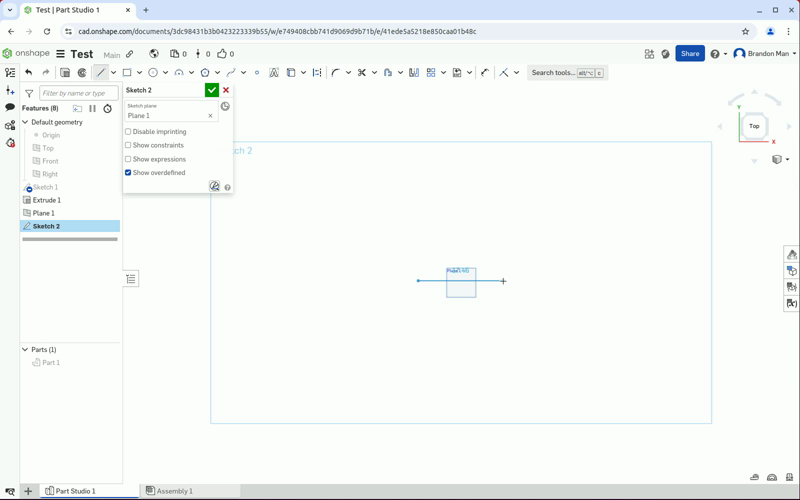
key_down(shift)
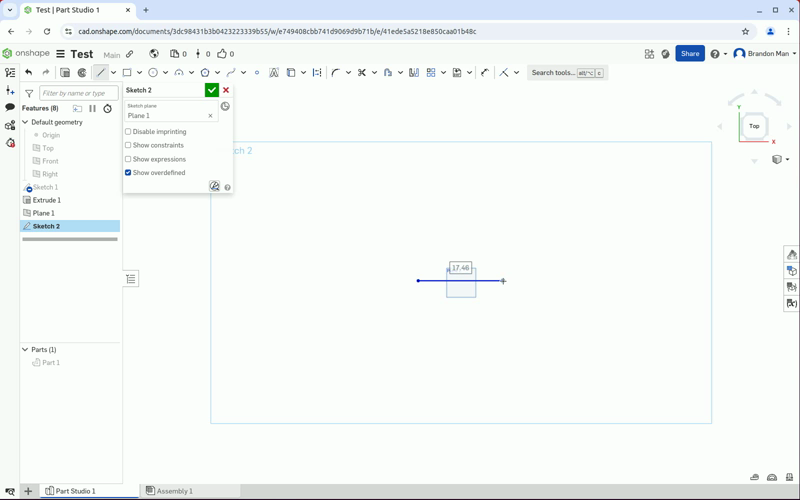
mouse_move(533, 280)
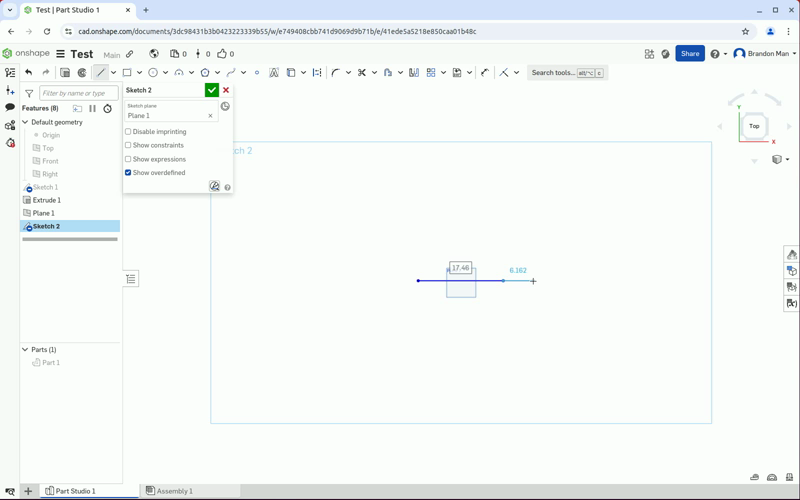
mouse_move(503, 272)
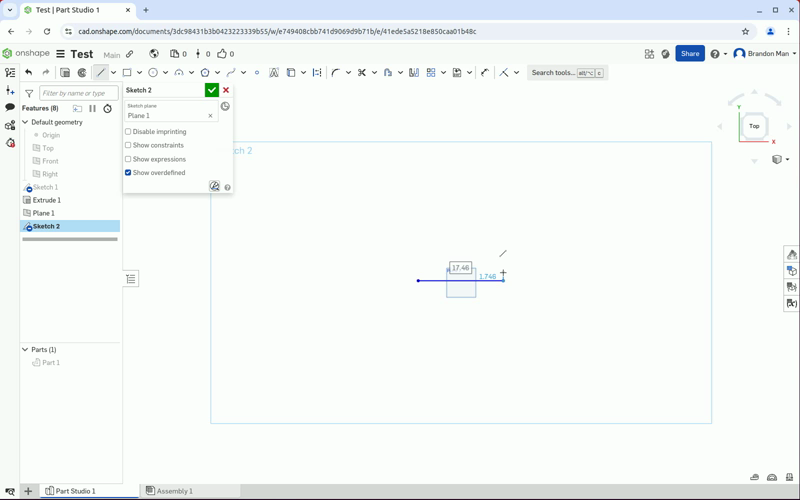
click(503, 272)
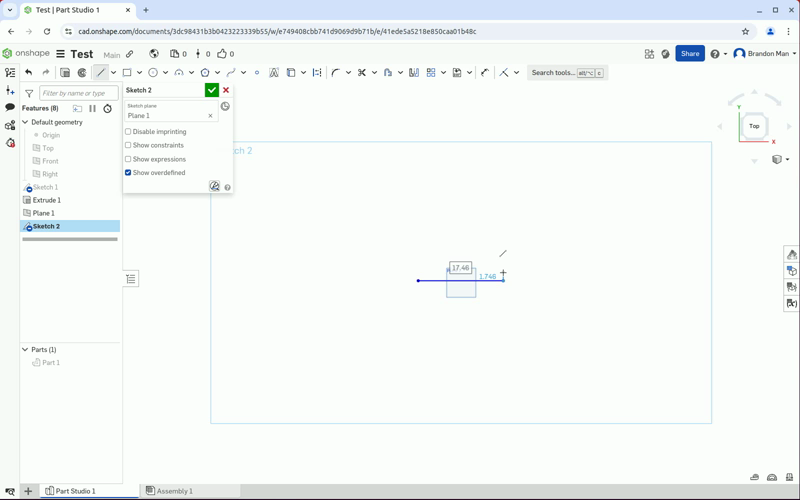
key_up(shift)
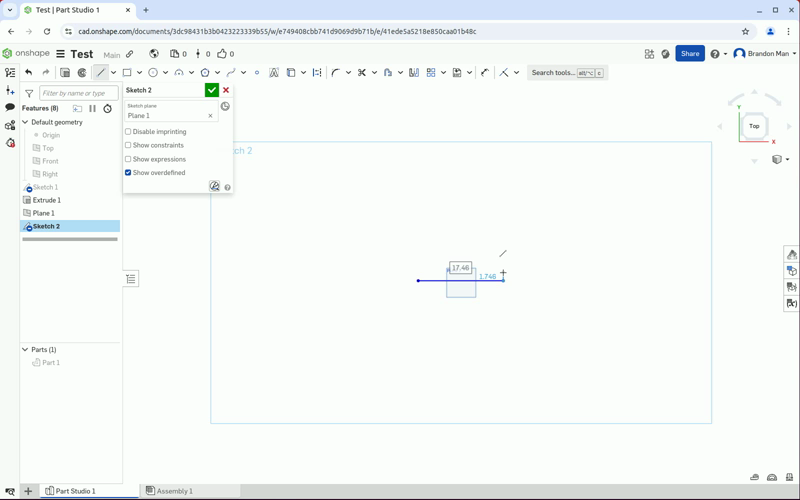
key_down(shift)
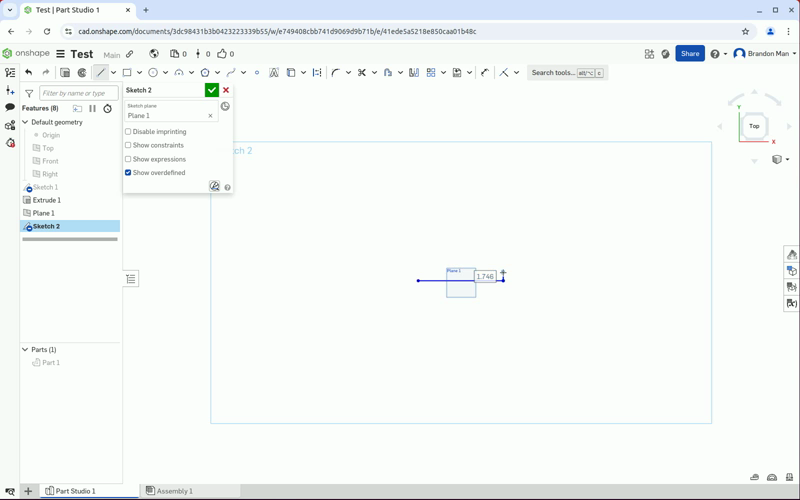
mouse_move(418, 272)
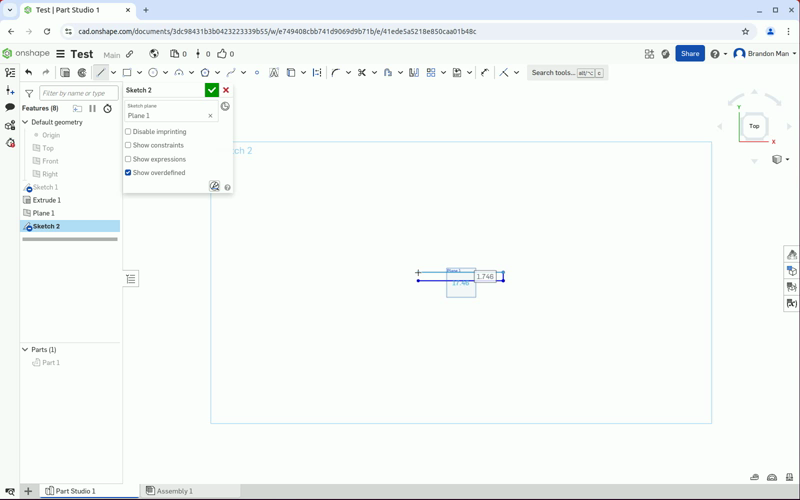
click(418, 272)
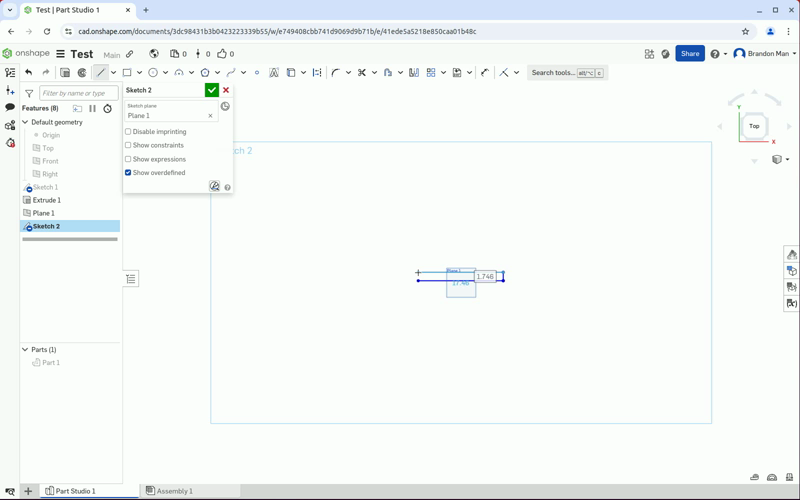
key_up(shift)
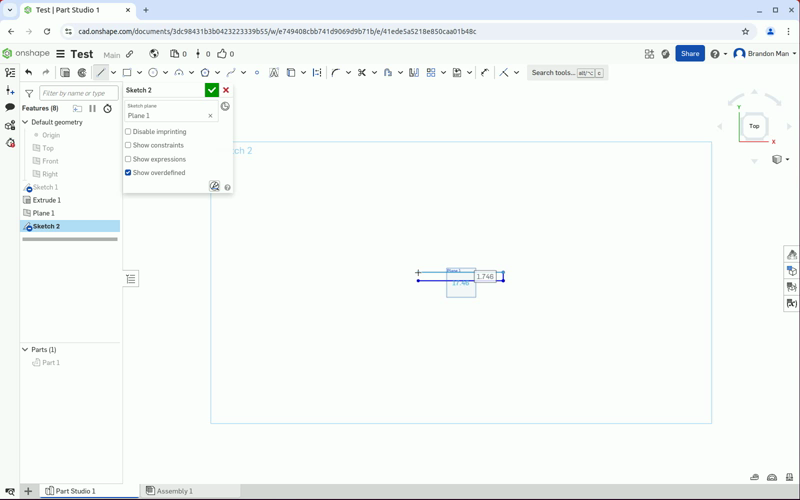
mouse_move(448, 272)
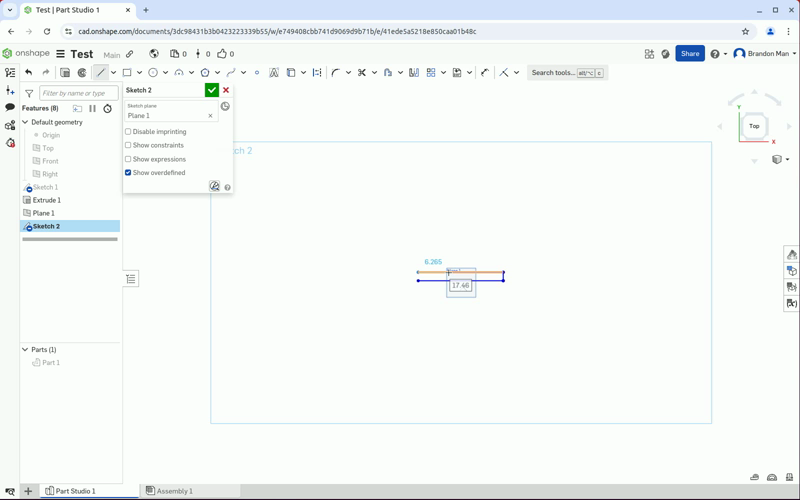
key_down(shift)
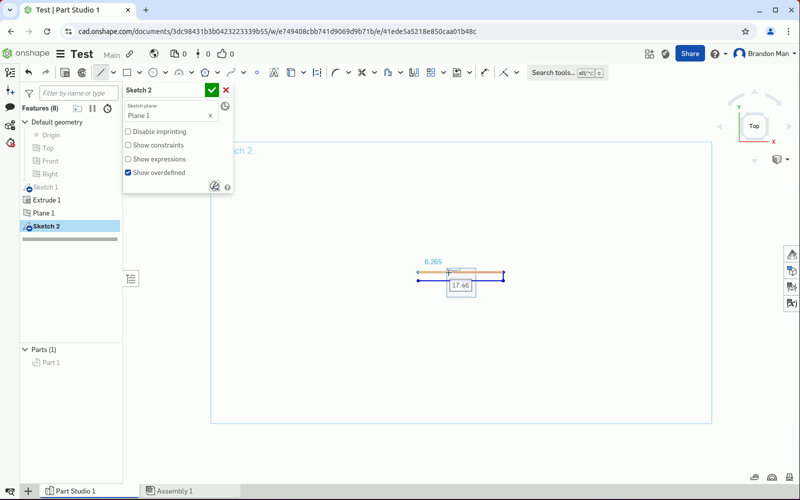
mouse_move(418, 280)
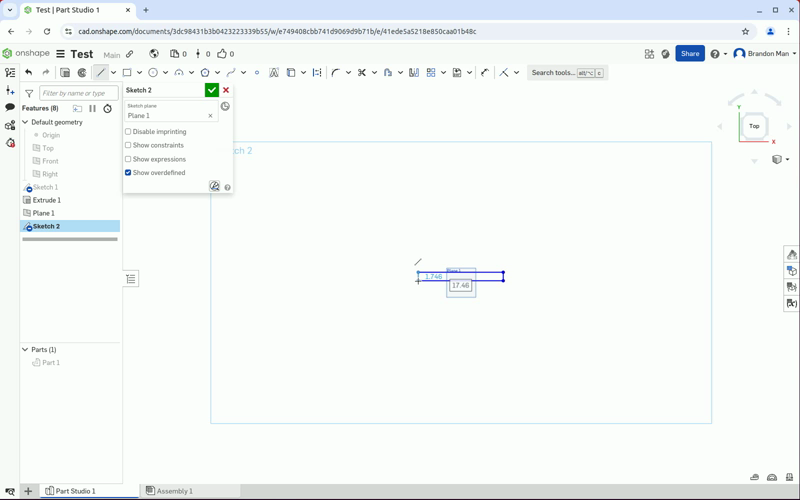
key_up(shift)
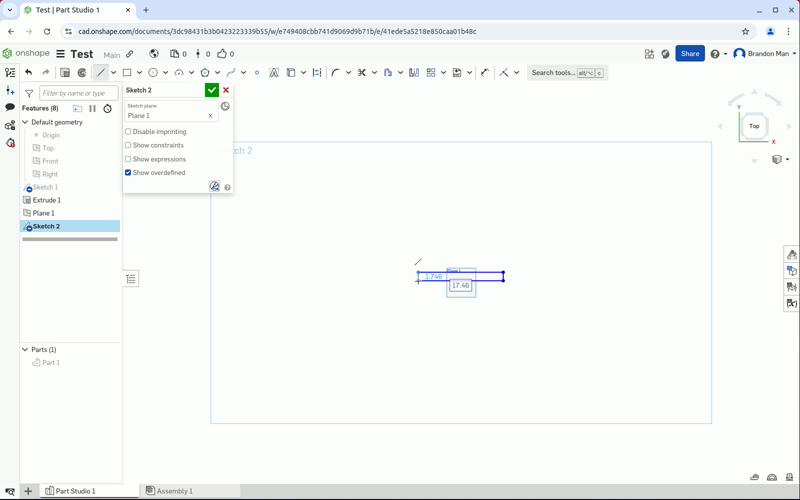
click(418, 280)
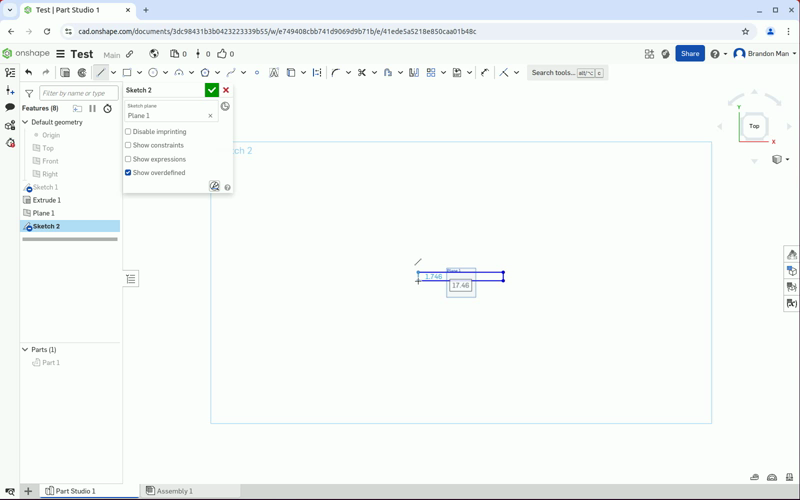
key(esc)
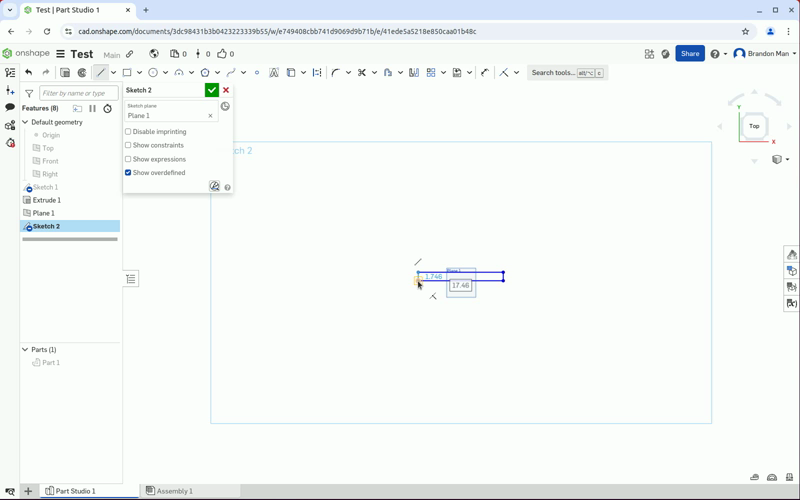
mouse_move(486, 277)
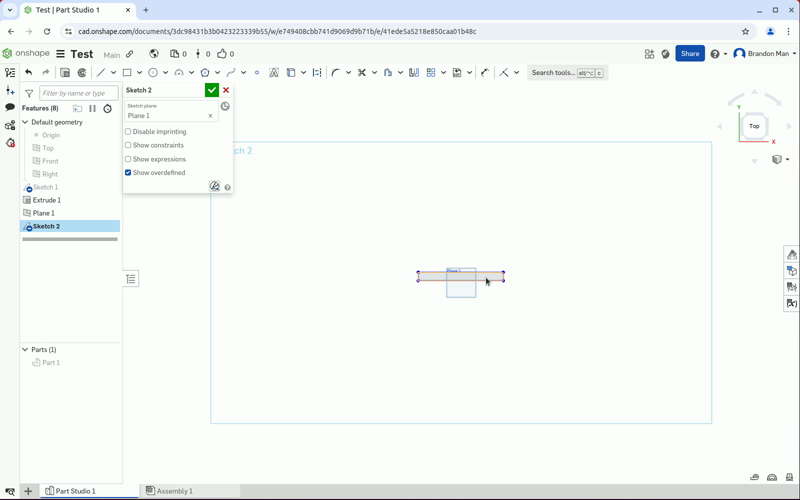
scroll(6)
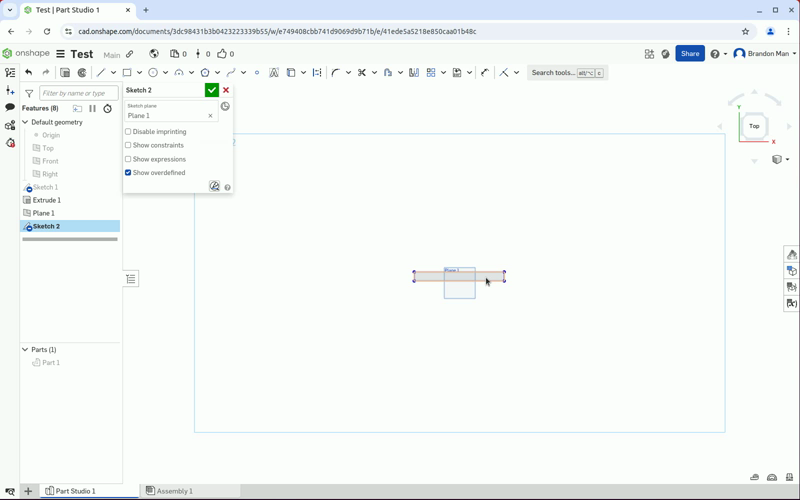
scroll(6)
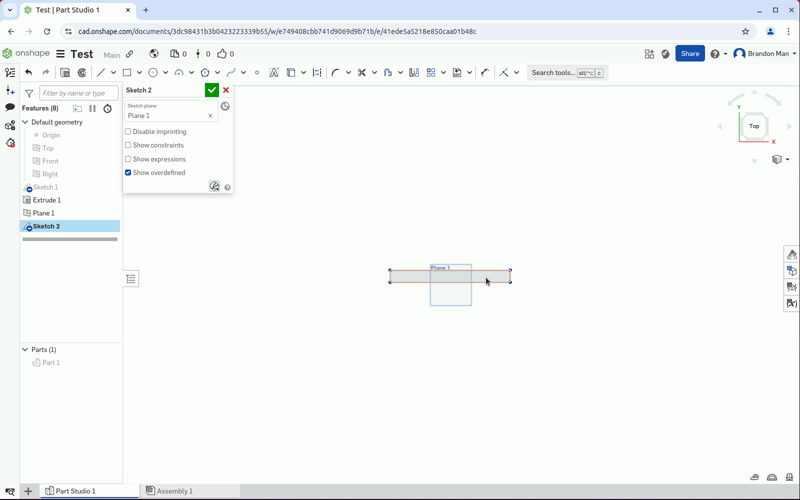
scroll(6)
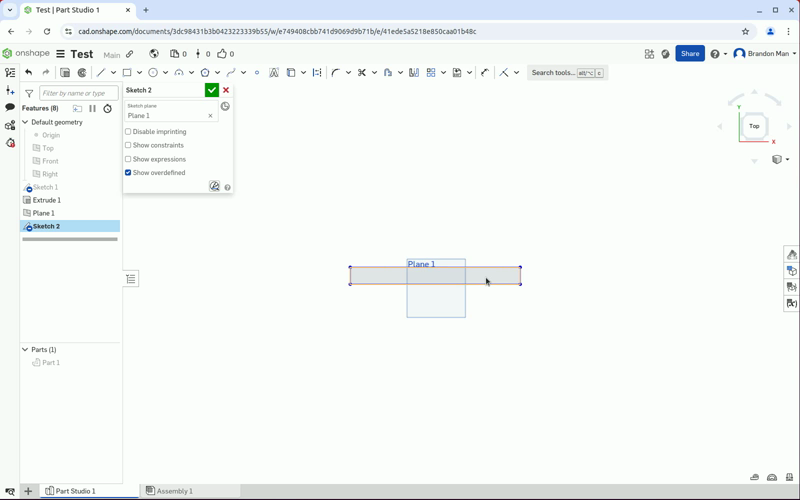
scroll(6)
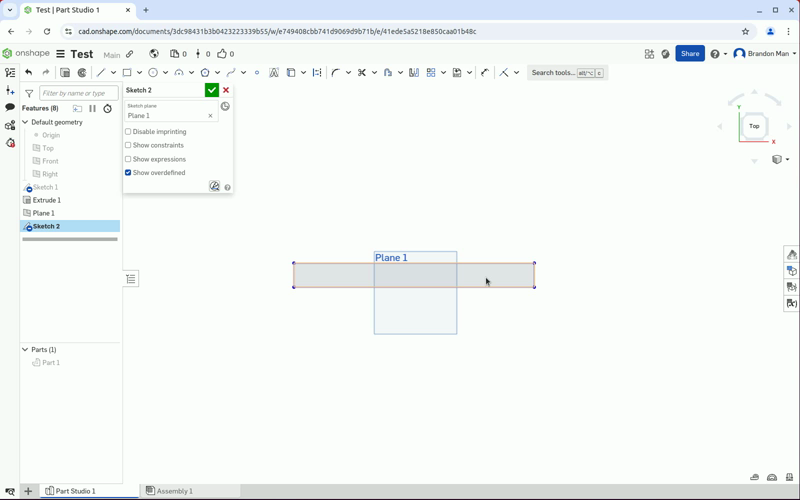
scroll(6)
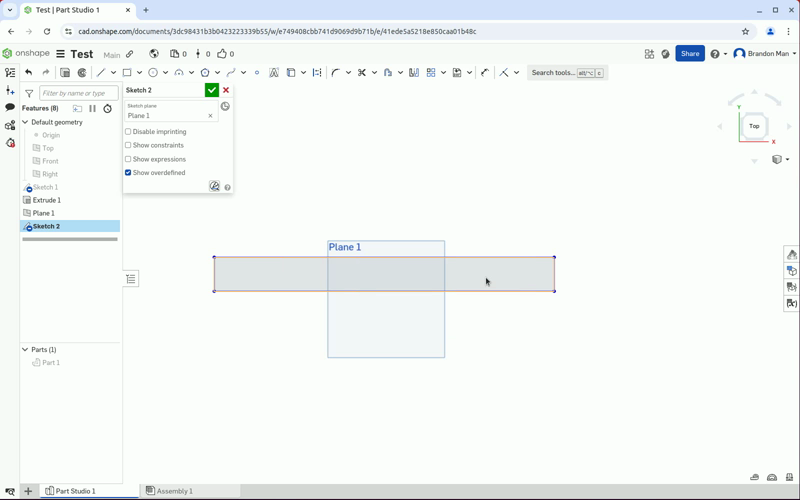
scroll(6)
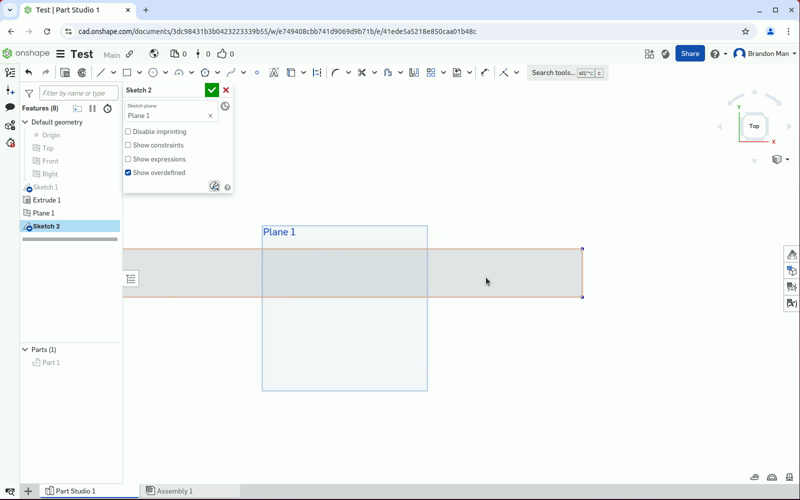
scroll(6)
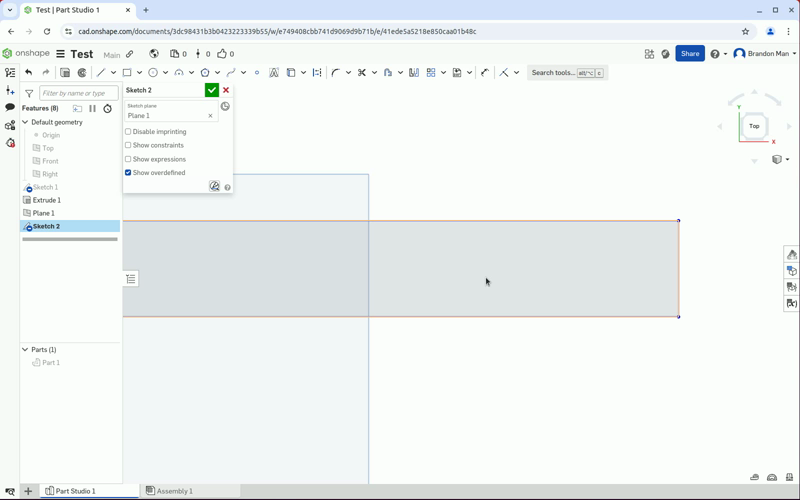
click(486, 277)
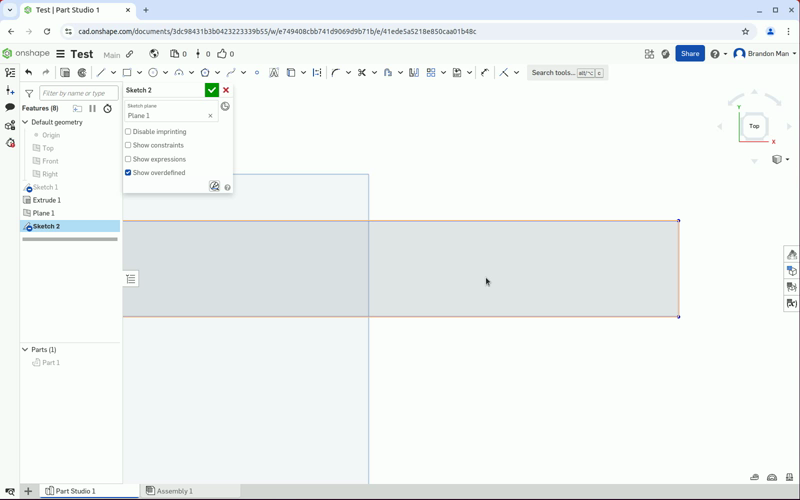
scroll(-6)
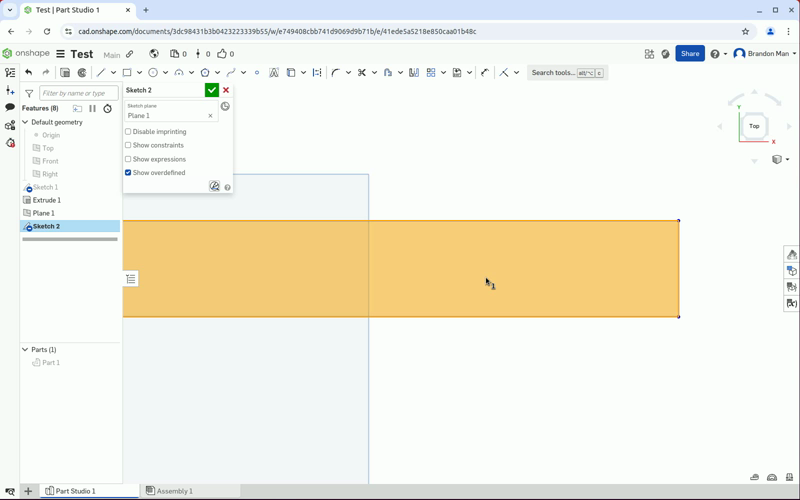
scroll(-6)
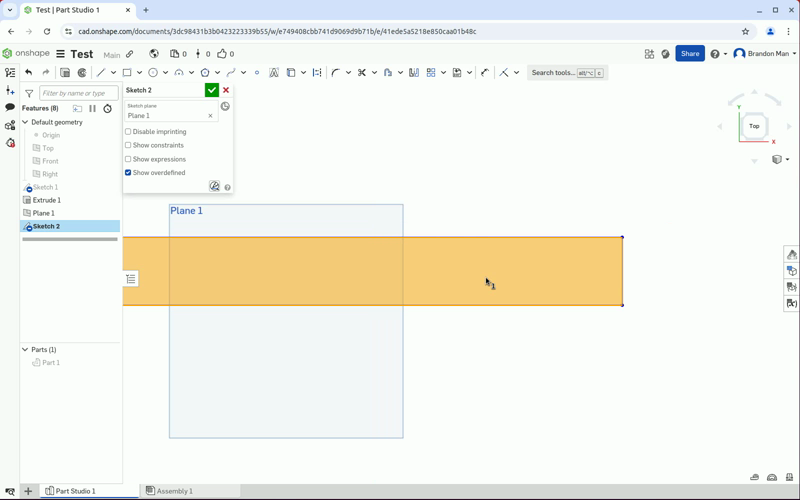
scroll(-6)
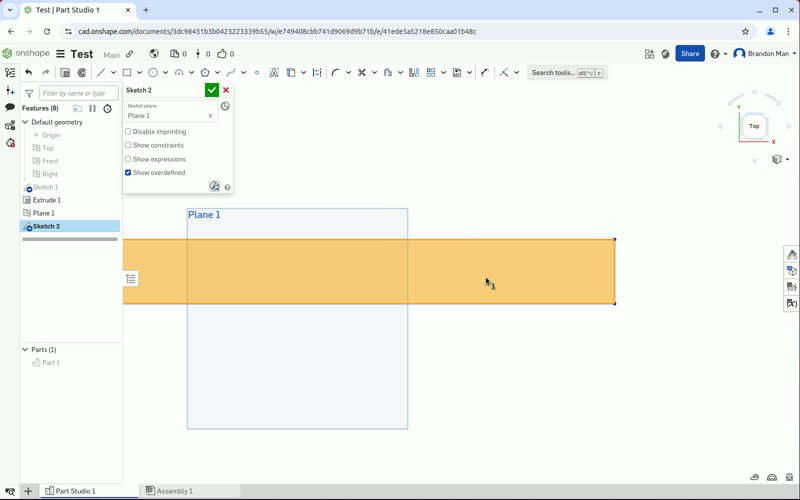
scroll(-6)
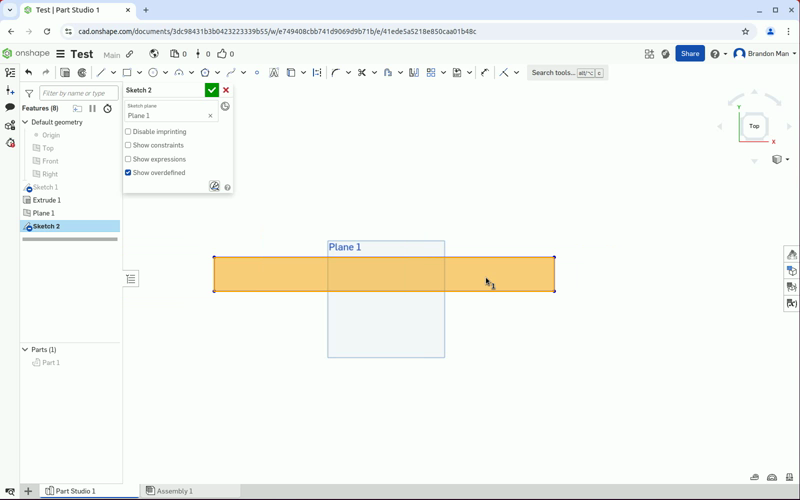
scroll(-6)
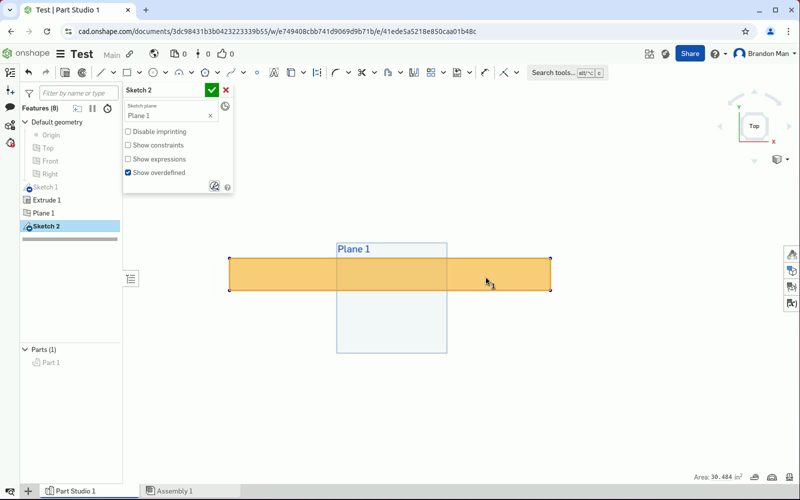
scroll(-6)
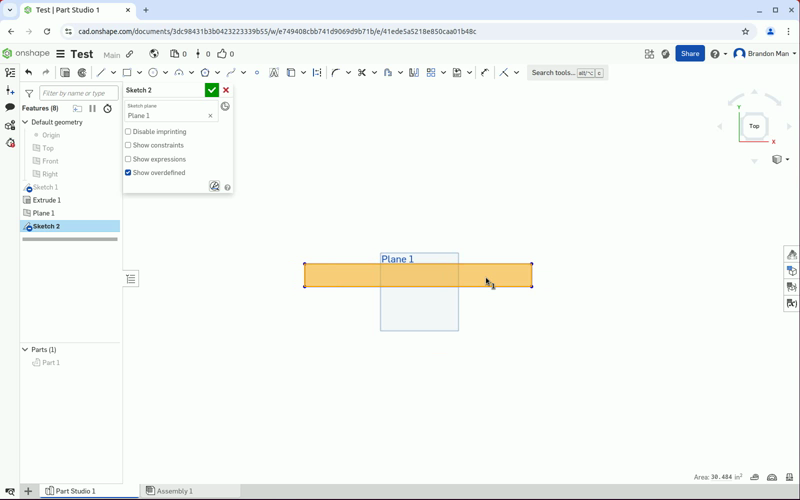
scroll(-6)
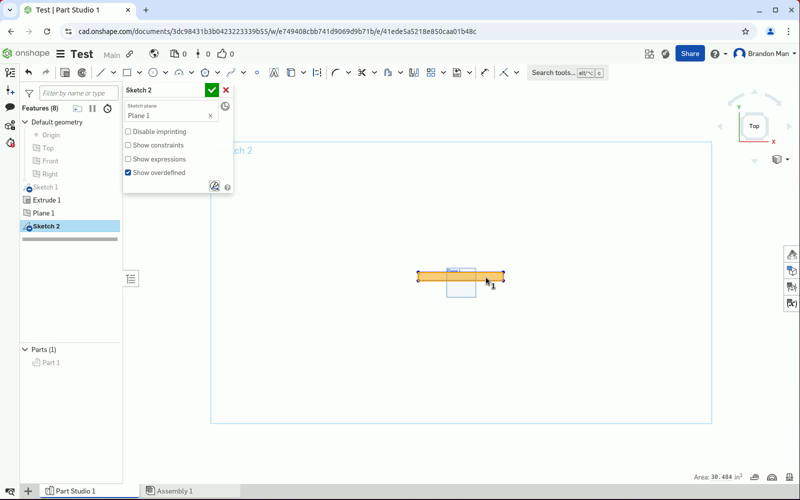
mouse_move(73, 352)
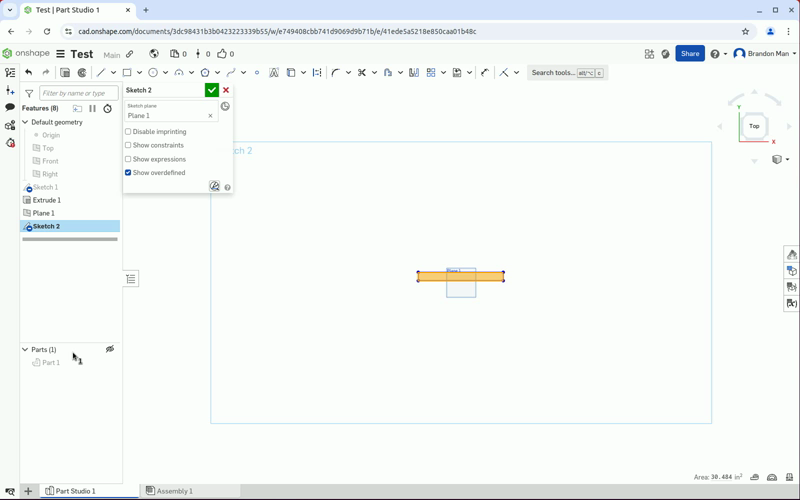
key(shift+y)
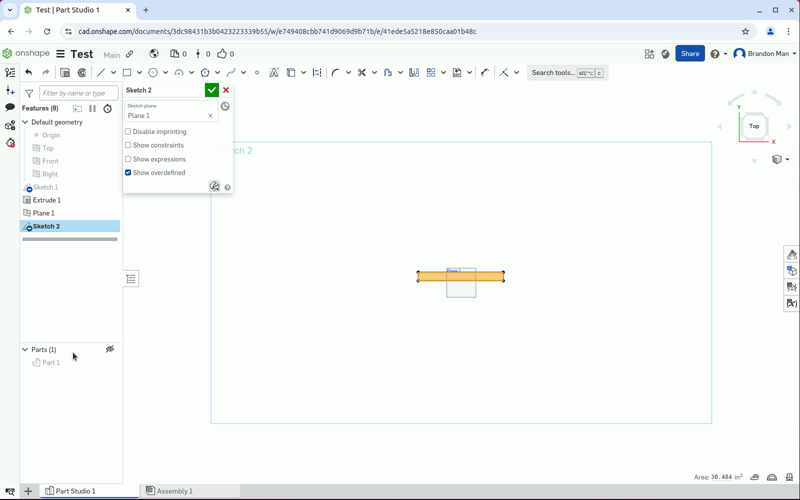
key(shift+e)
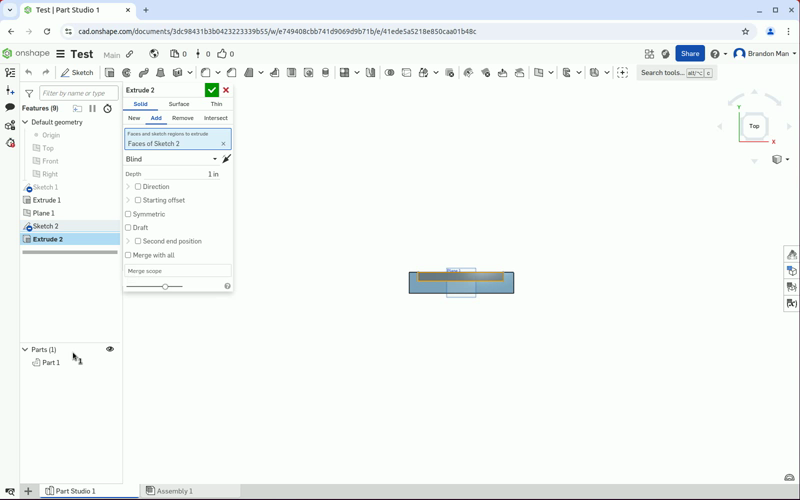
mouse_move(143, 106)
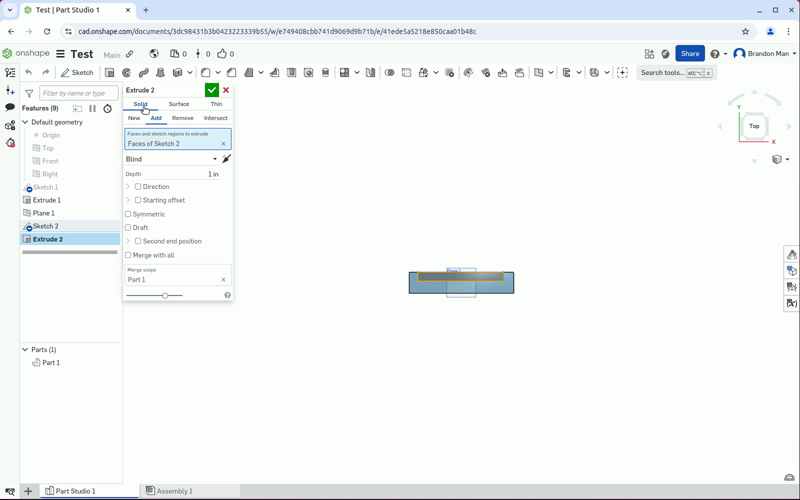
click(143, 106)
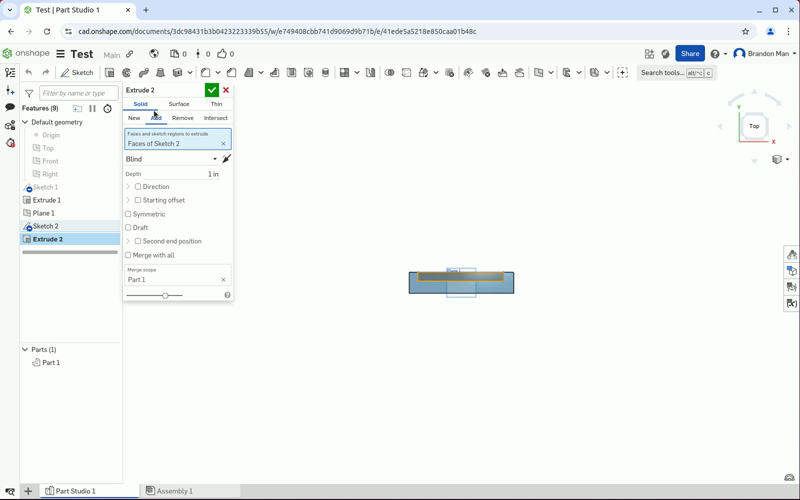
mouse_move(186, 120)
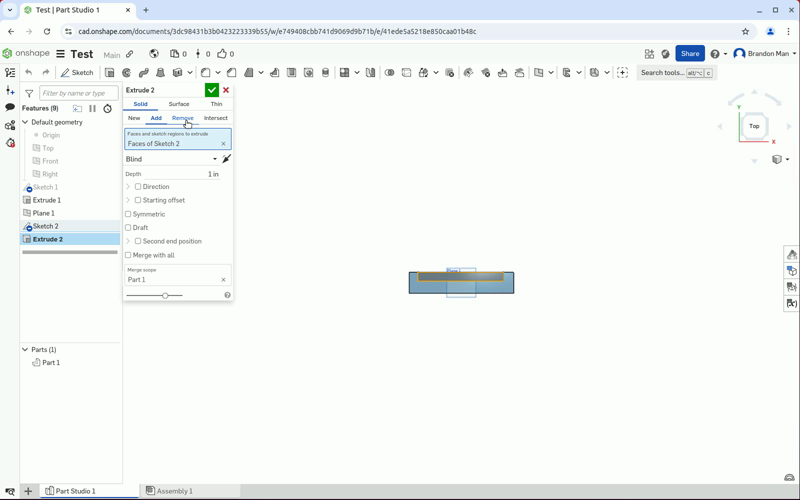
click(186, 120)
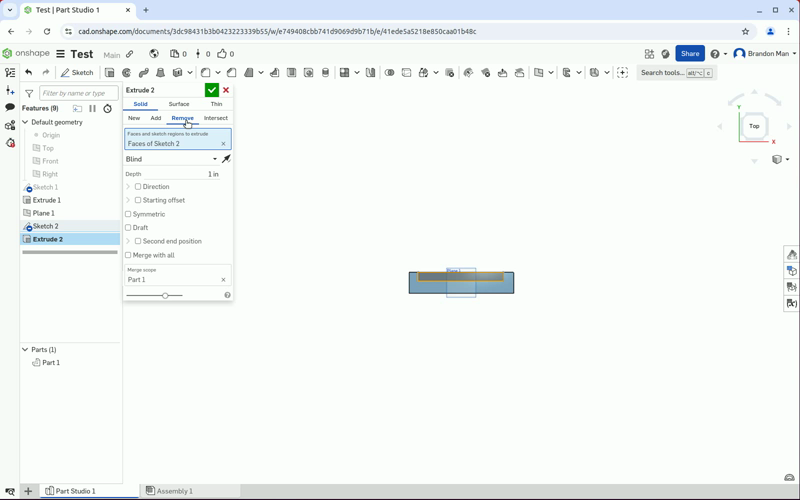
key(tab, 4)
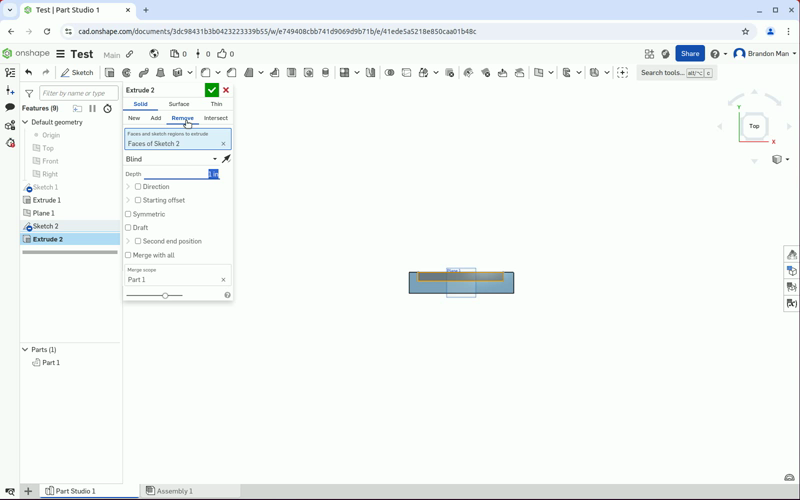
text(1.444)
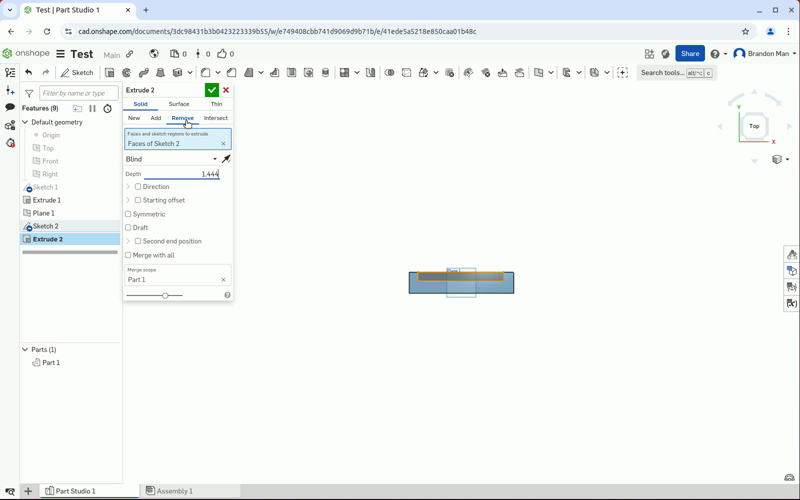
key(tab, 6)
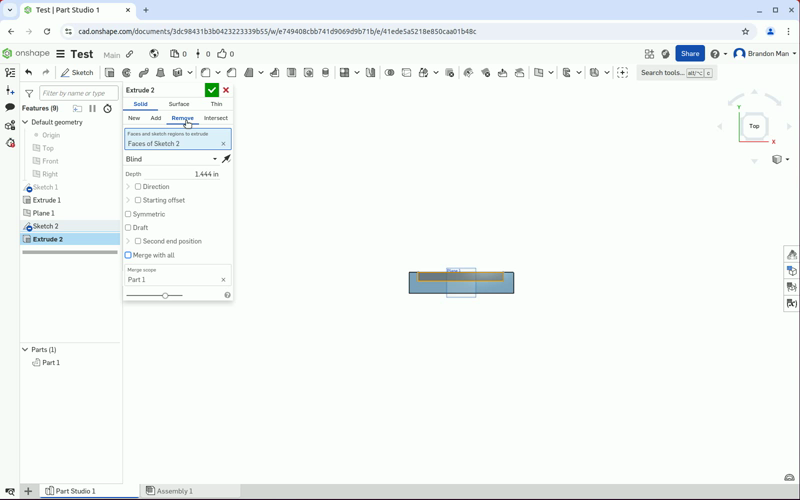
key(space)
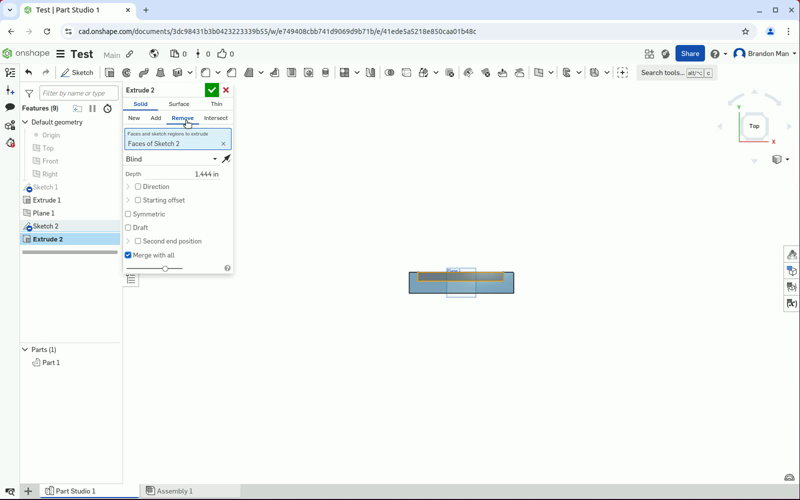
key(enter)
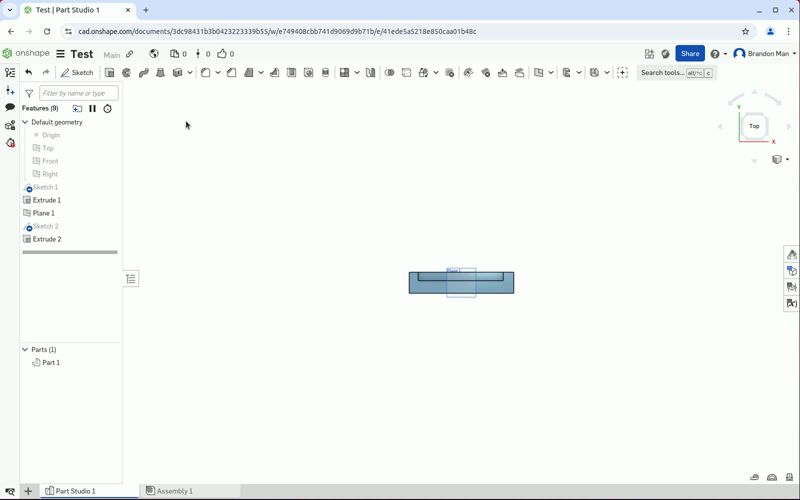
key(shift+h)
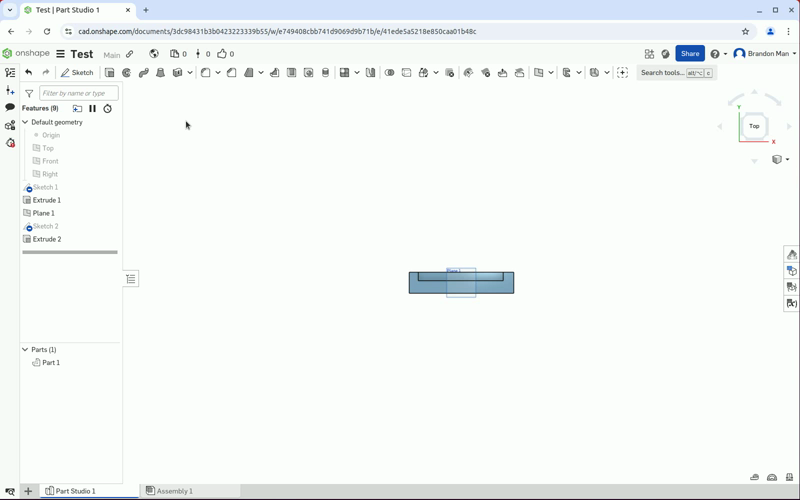
key(shift+h)
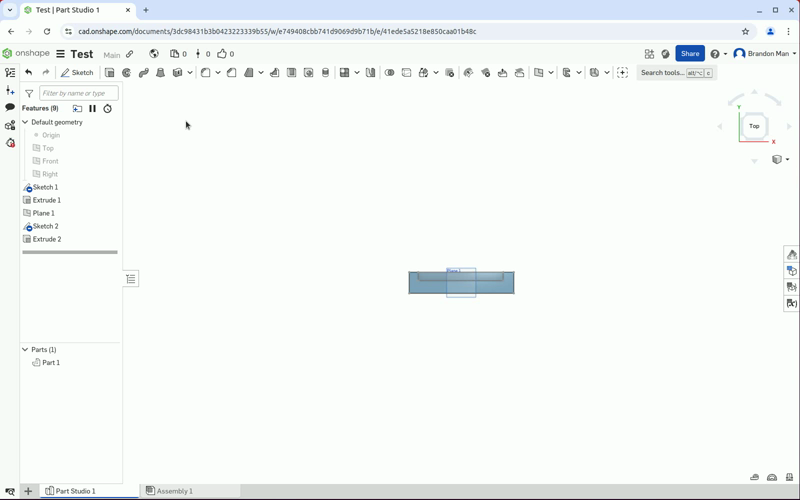
key(shift+7)
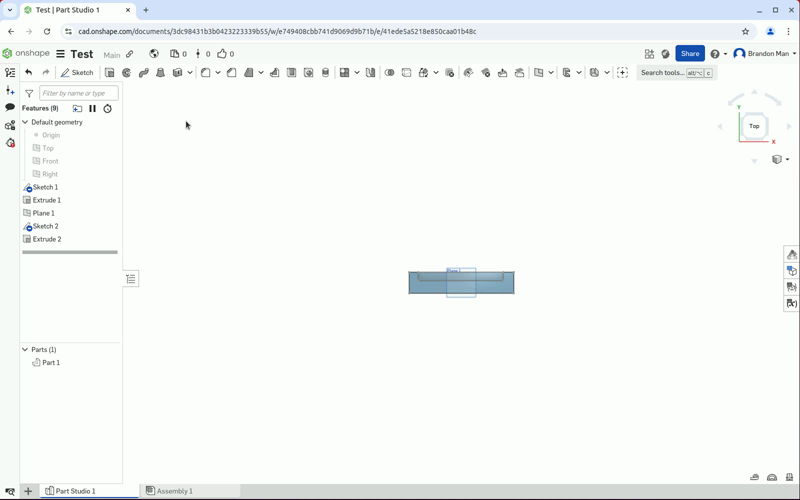
key(up, 3)
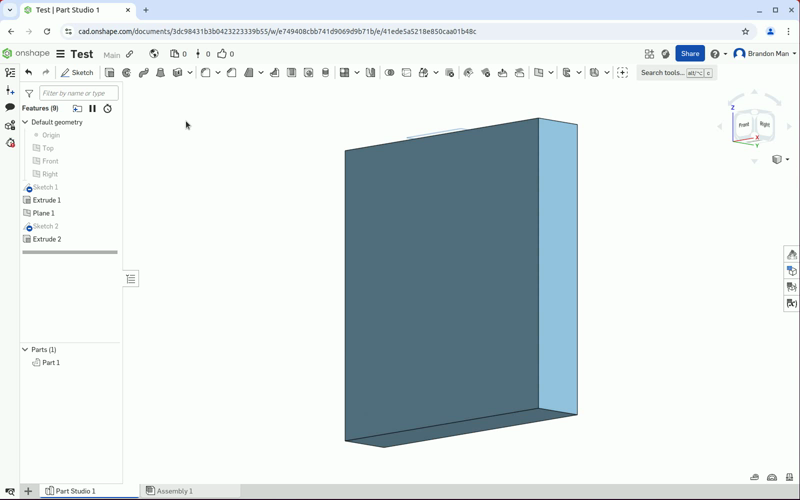
key(left, 3)
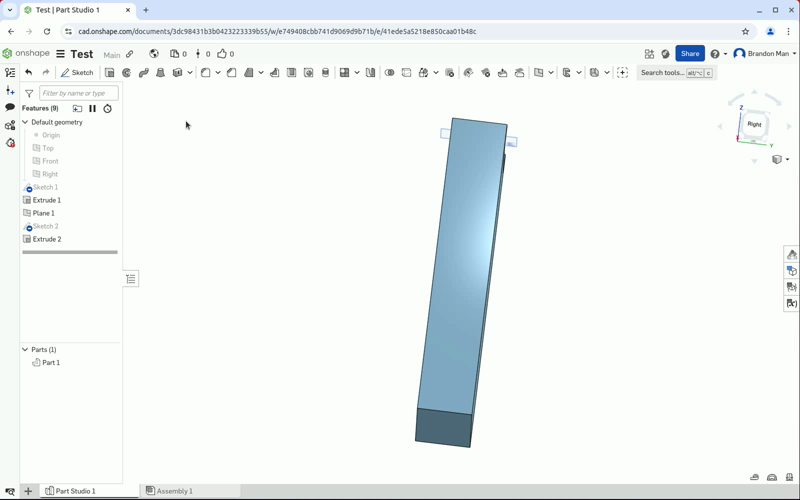
key(right, 3)
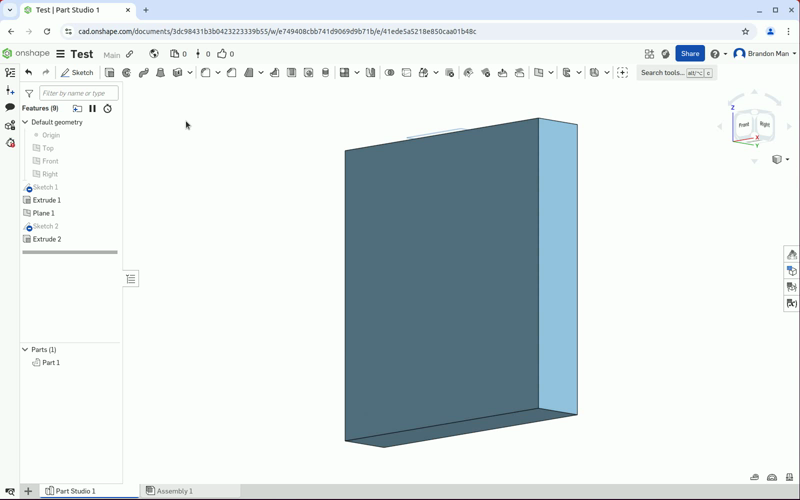
key(down, 3)
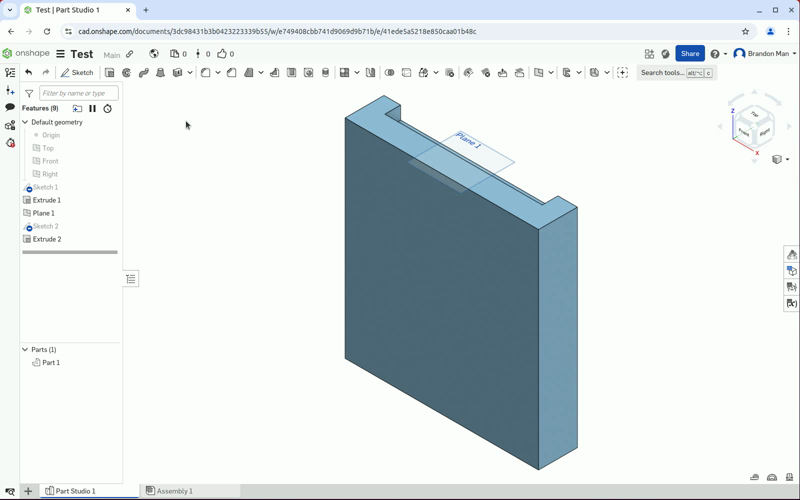
mouse_move(73, 189)
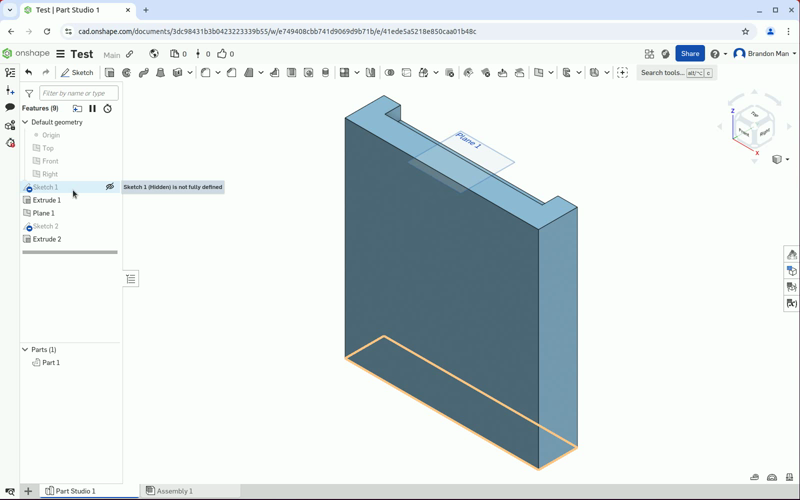
click(73, 189)